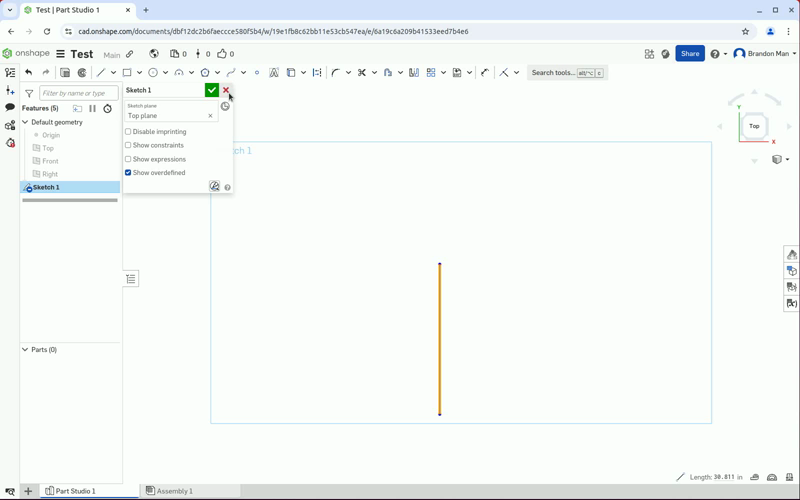
key(shift+h)
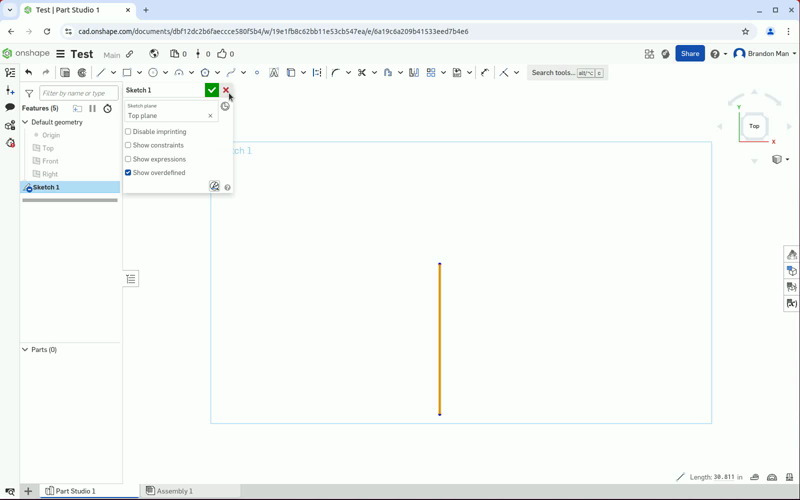
key(shift+s)
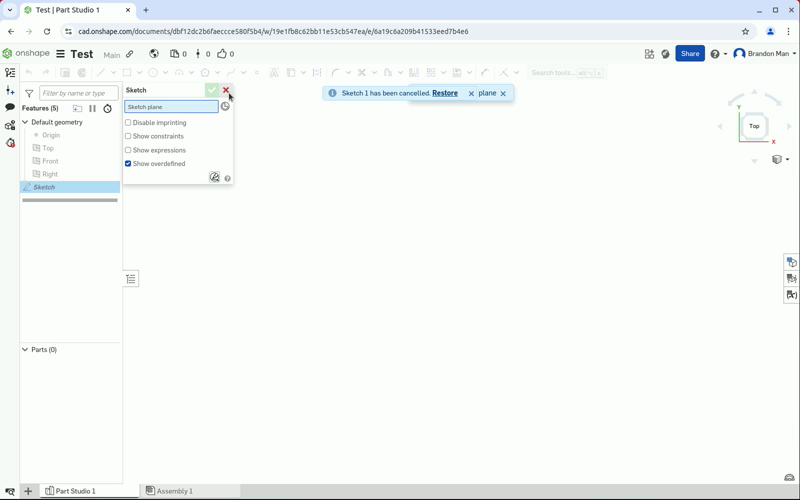
mouse_move(73, 150)
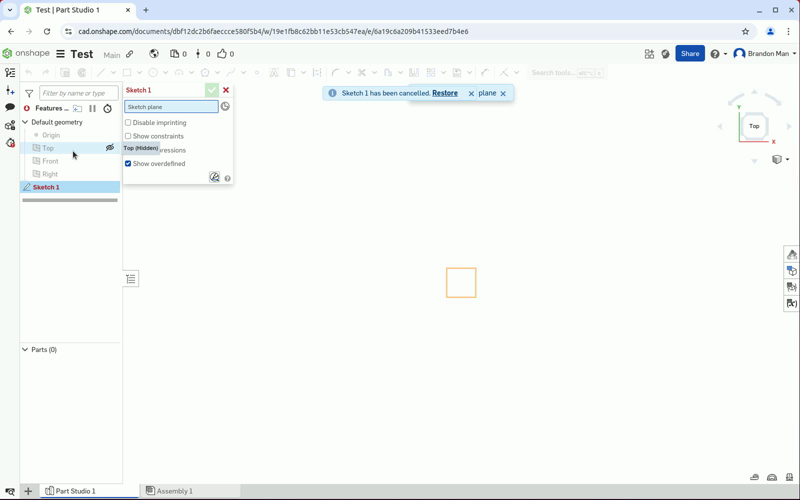
click(73, 150)
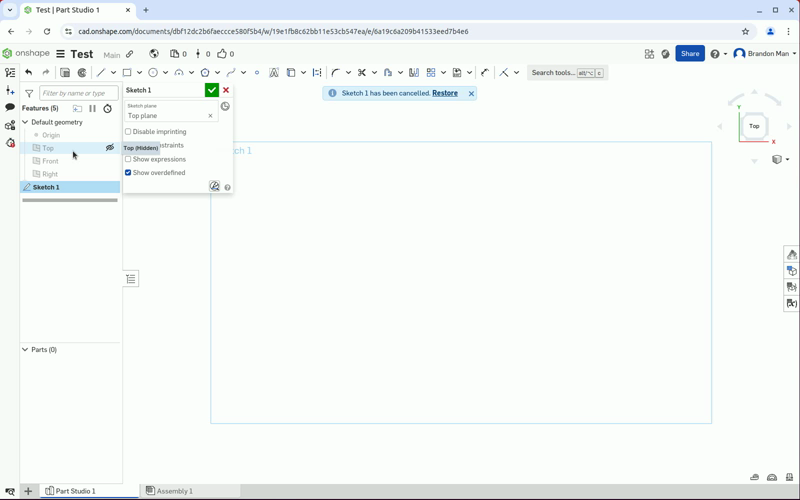
mouse_move(73, 352)
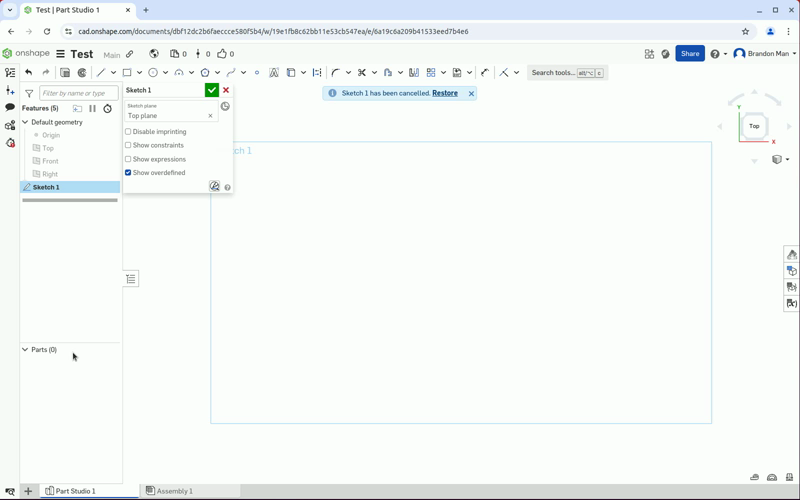
key(y)
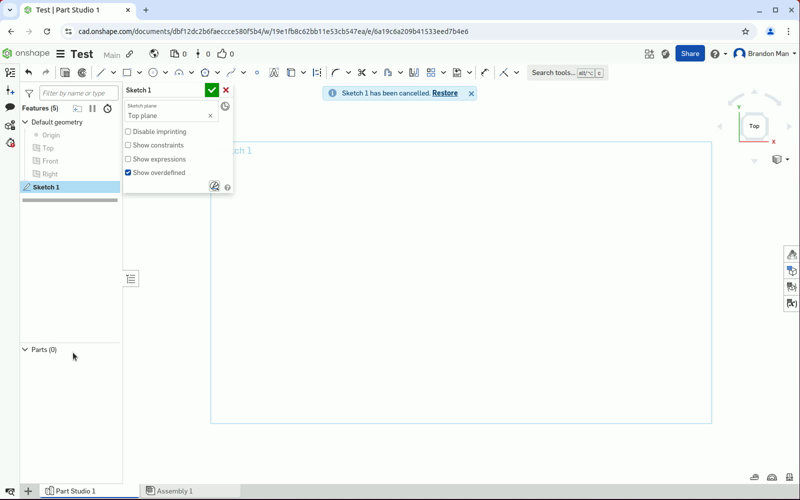
key(l)
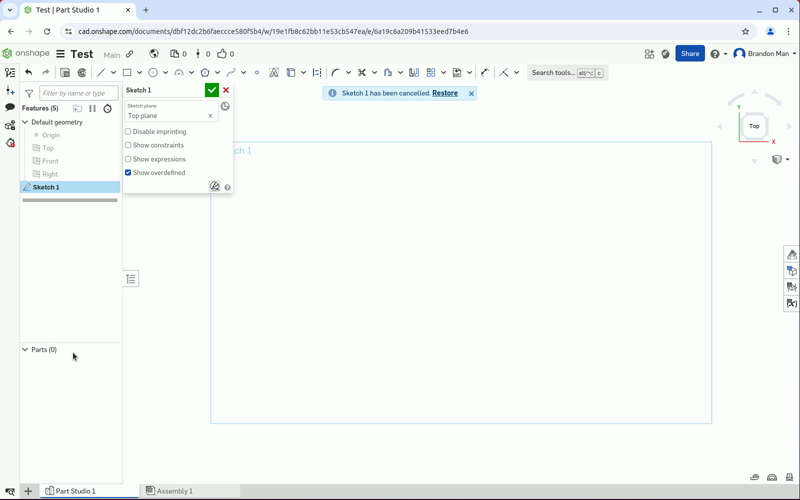
key_down(shift)
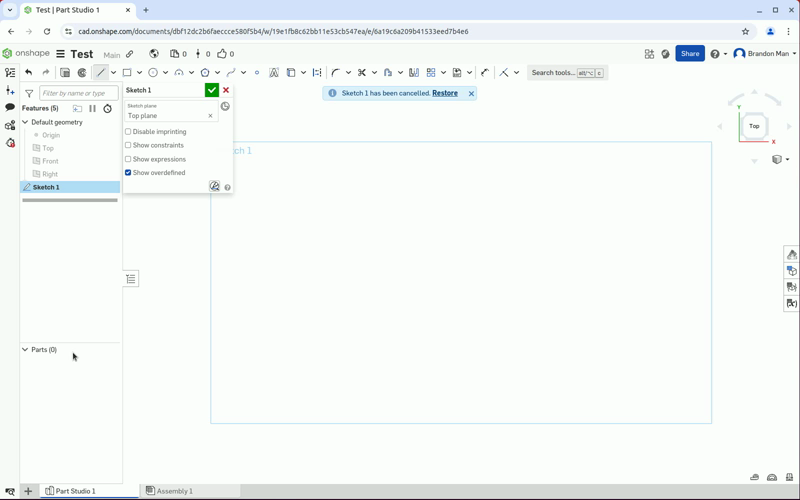
mouse_move(391, 326)
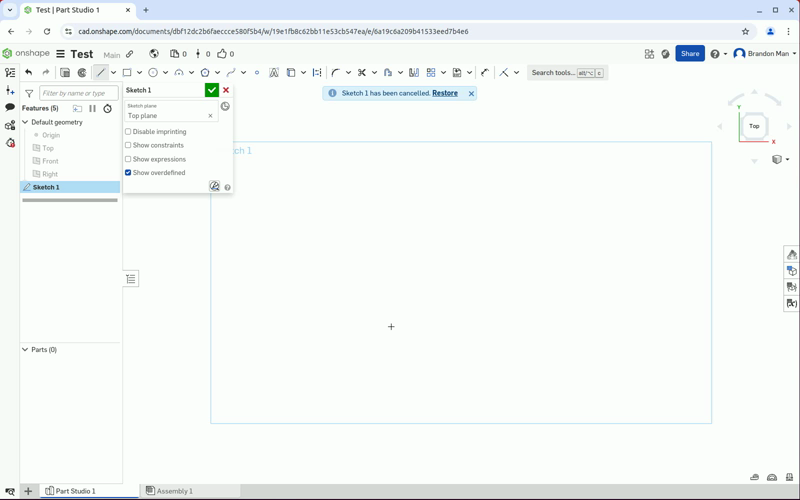
click(391, 326)
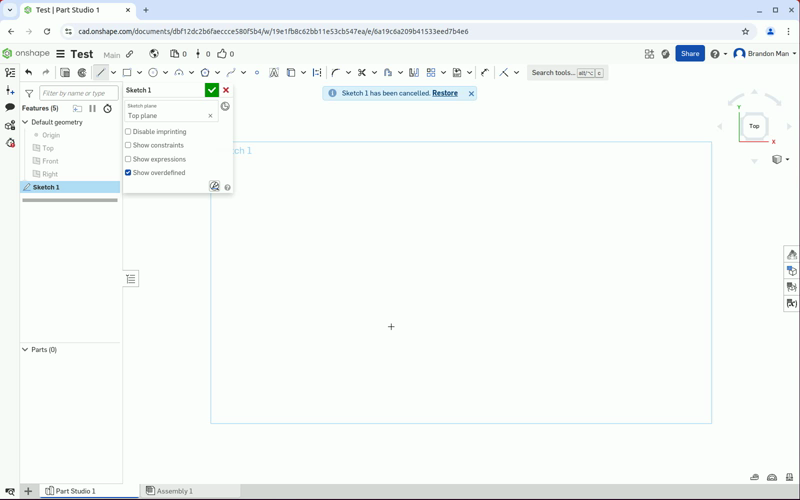
key_up(shift)
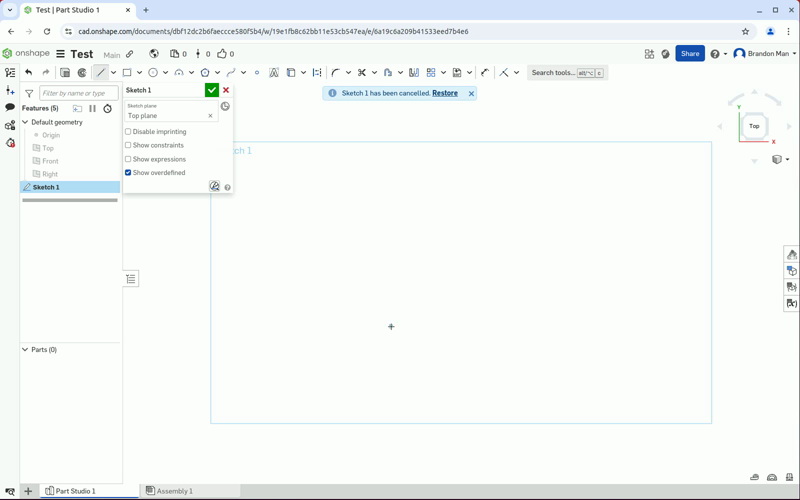
key_down(shift)
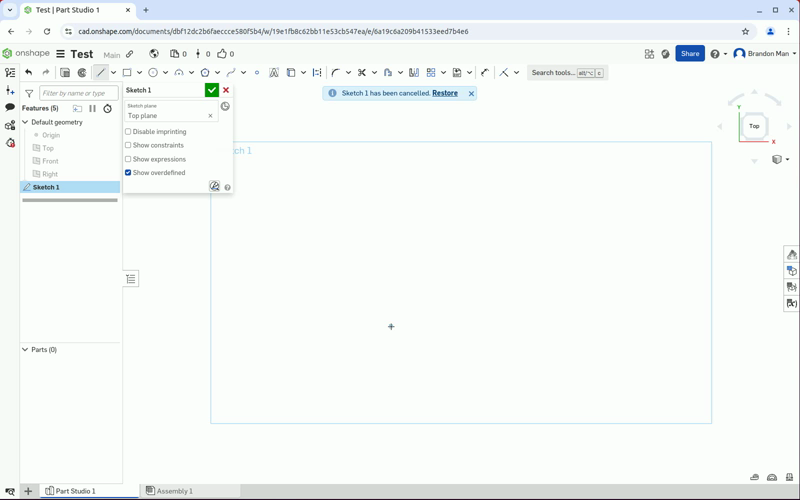
mouse_move(529, 324)
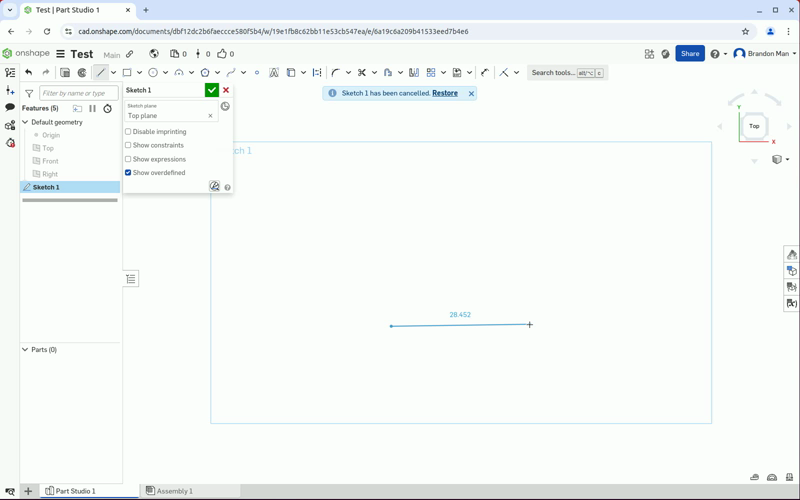
click(529, 324)
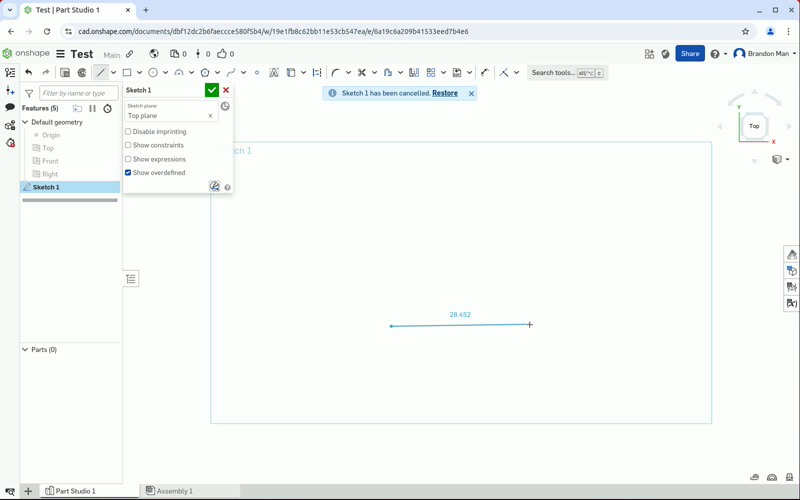
key_up(shift)
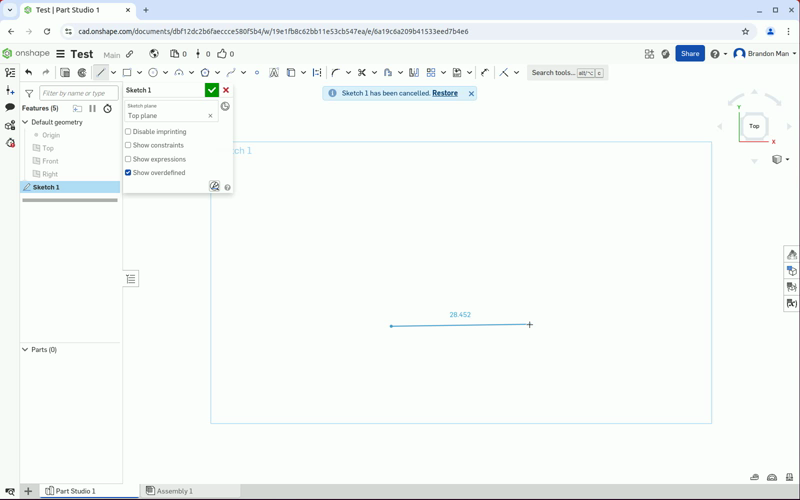
key(esc)
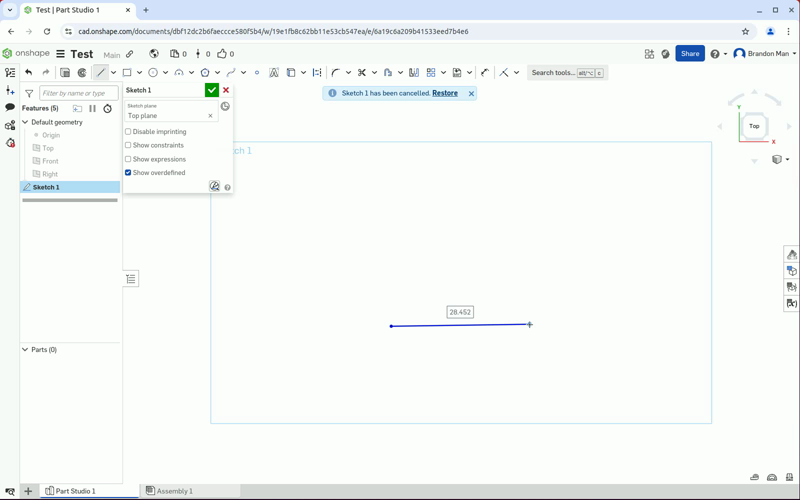
key(a)
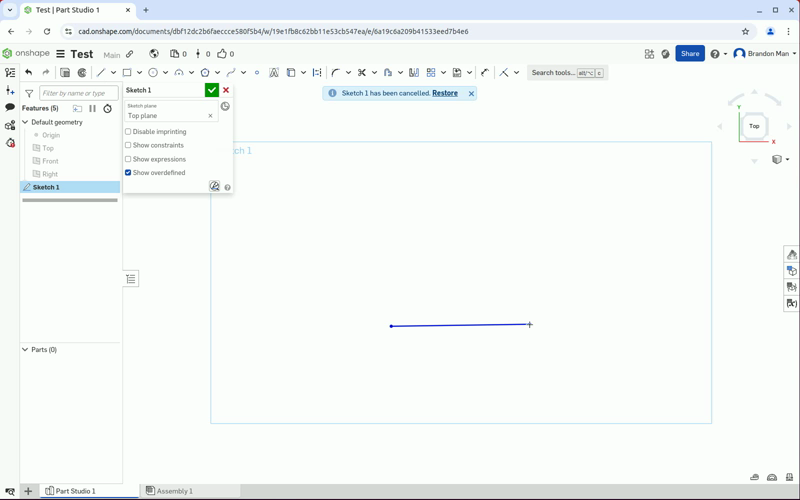
mouse_move(529, 324)
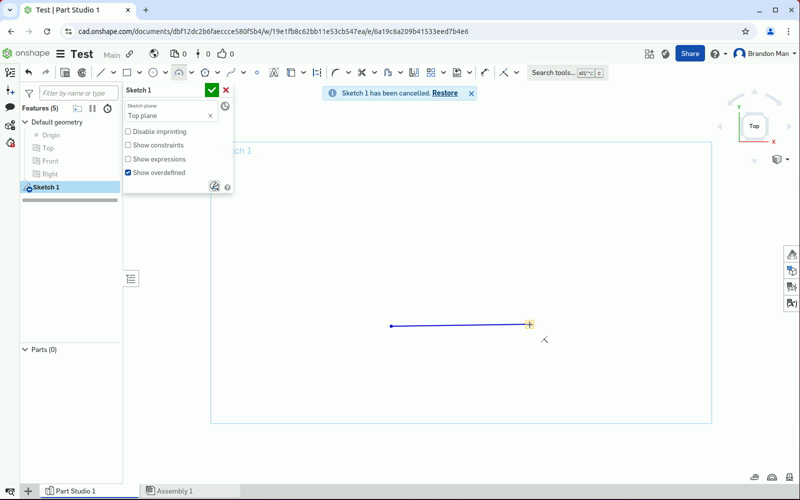
click(529, 324)
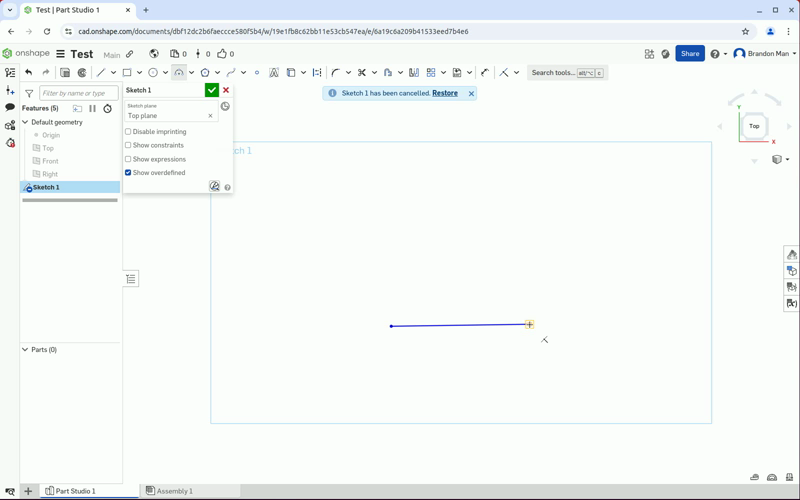
key_down(shift)
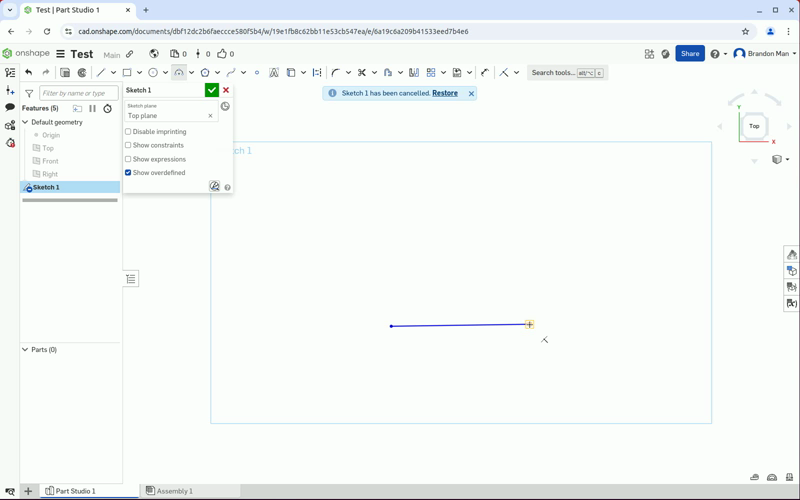
mouse_move(529, 241)
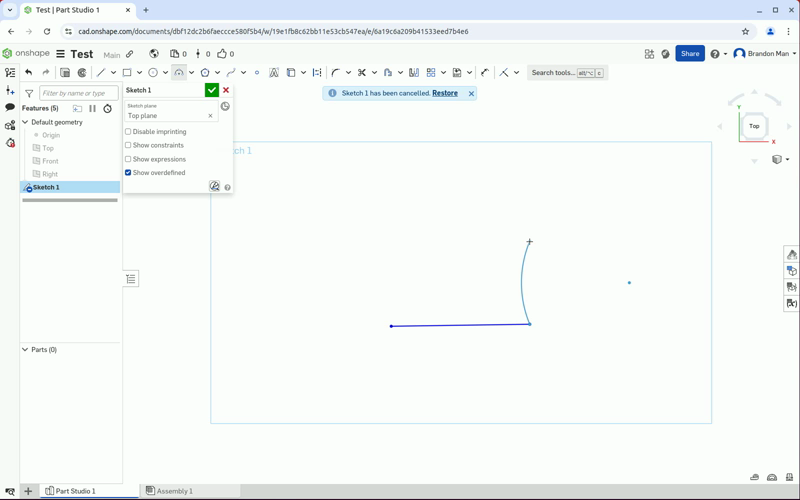
click(529, 241)
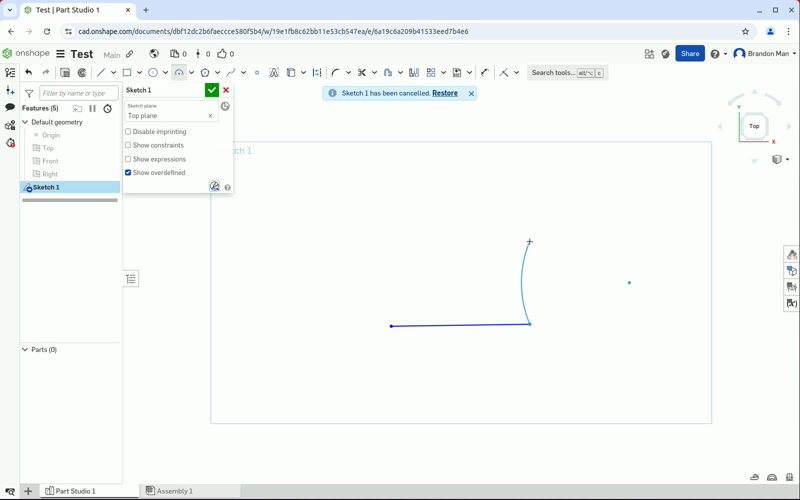
mouse_move(570, 282)
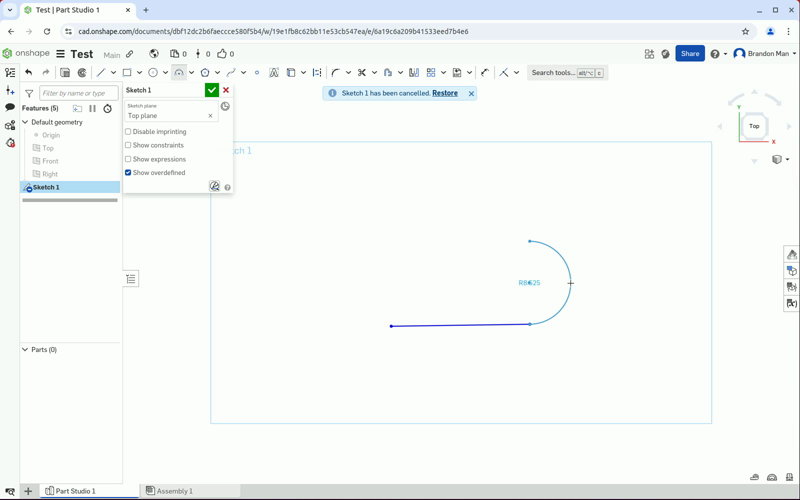
click(570, 282)
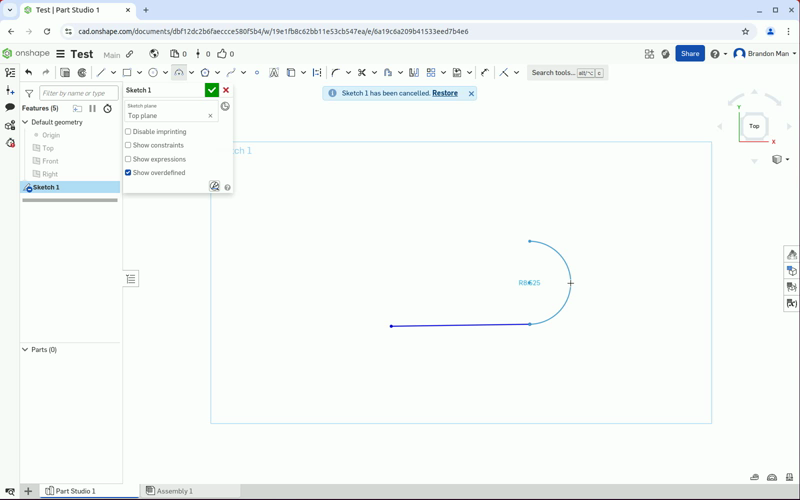
key_up(shift)
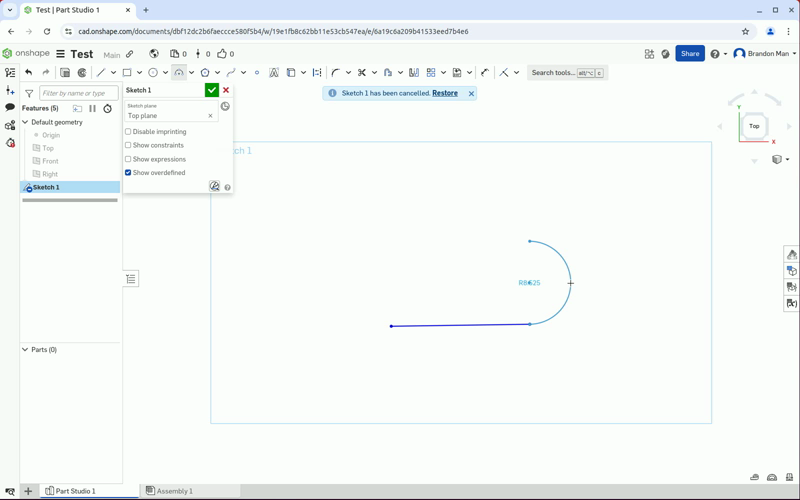
key(esc)
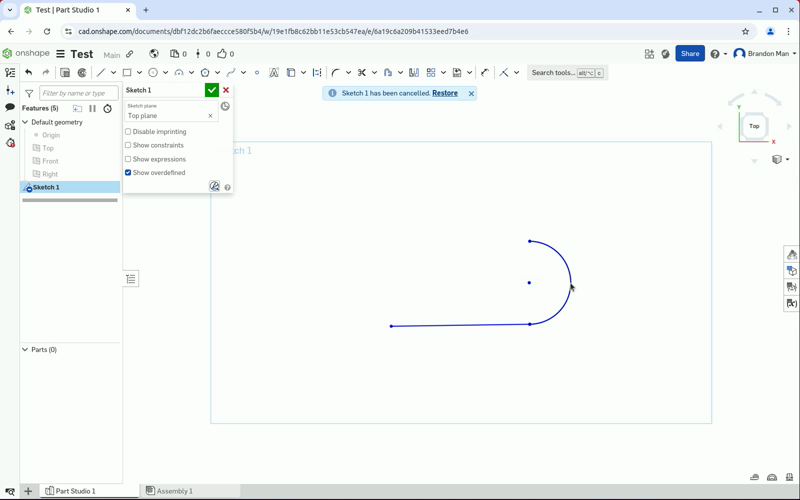
key(l)
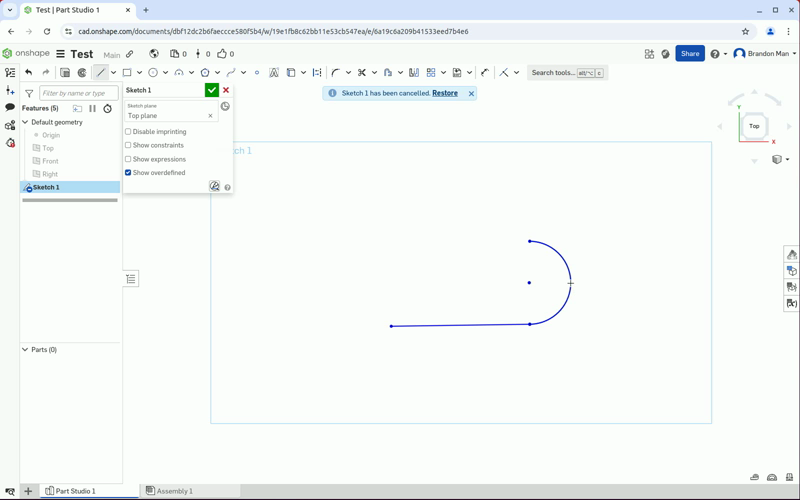
mouse_move(529, 241)
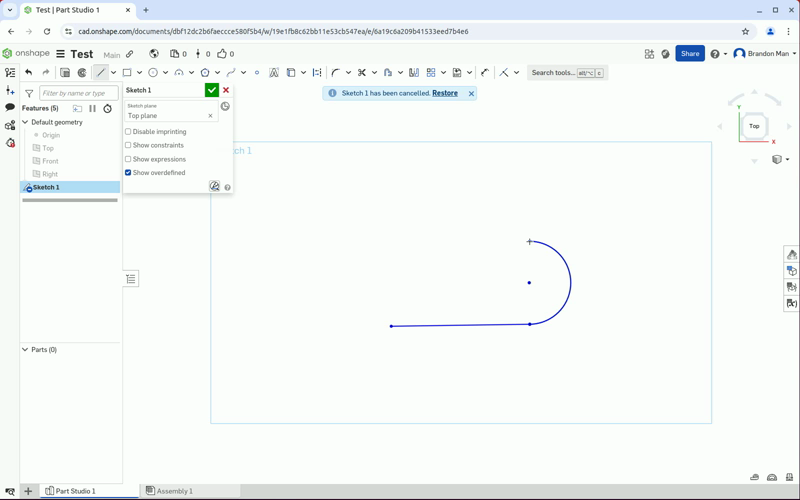
click(529, 241)
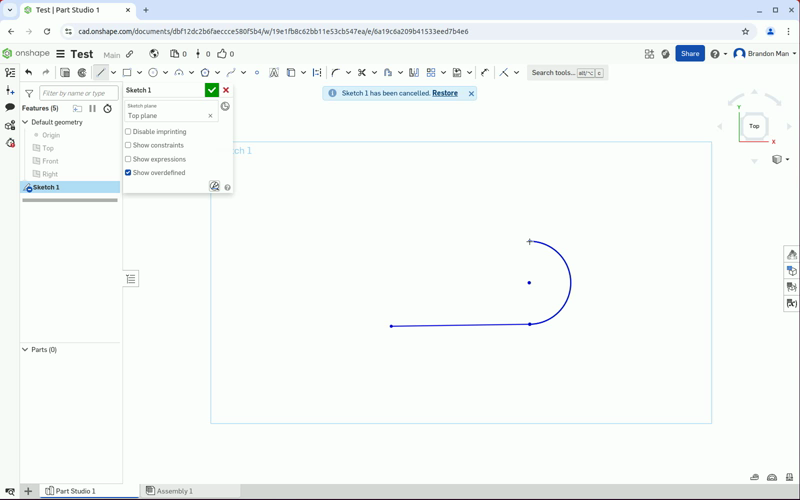
key_down(shift)
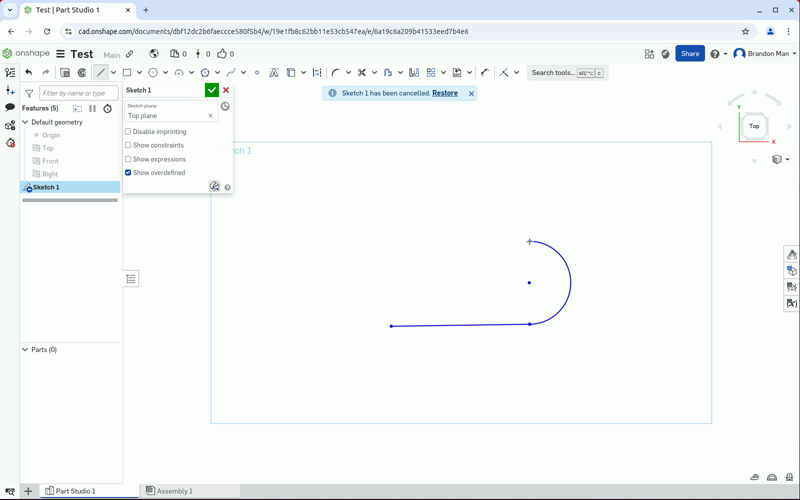
mouse_move(391, 241)
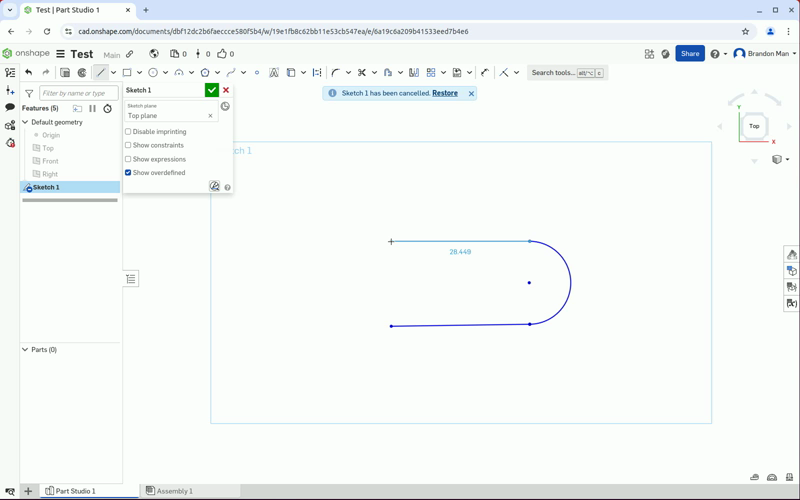
click(391, 241)
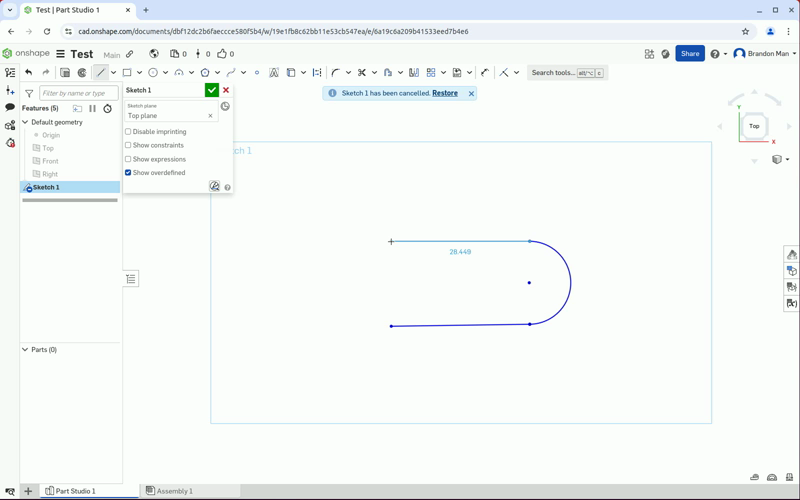
key_up(shift)
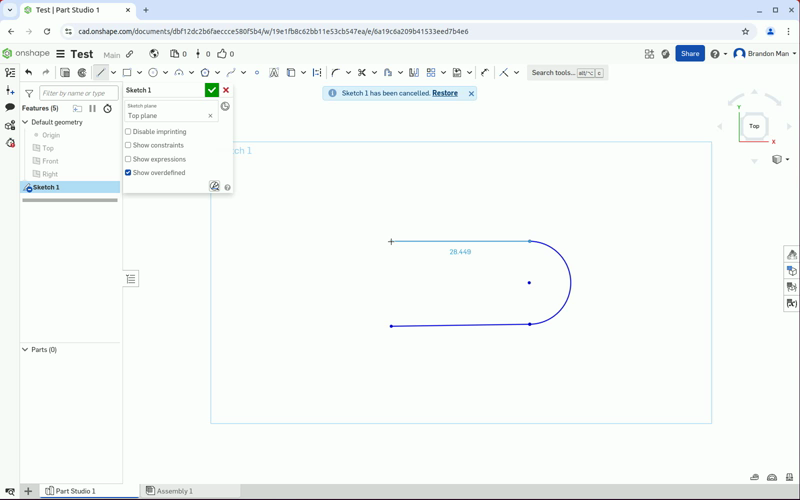
key(esc)
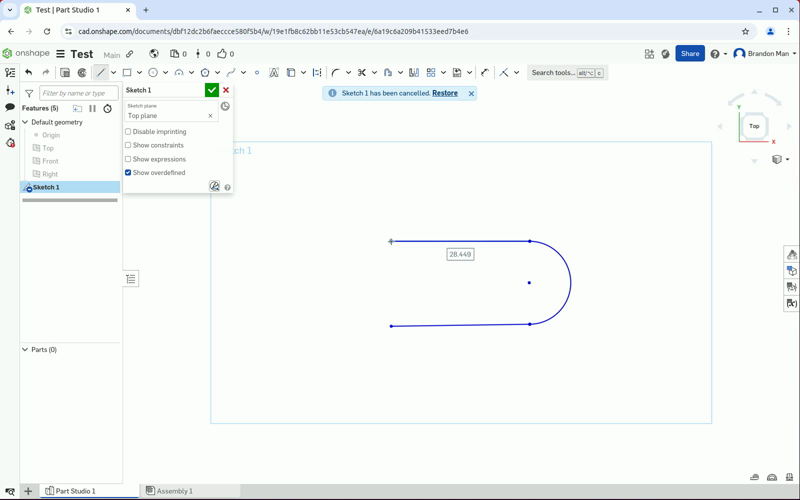
key(a)
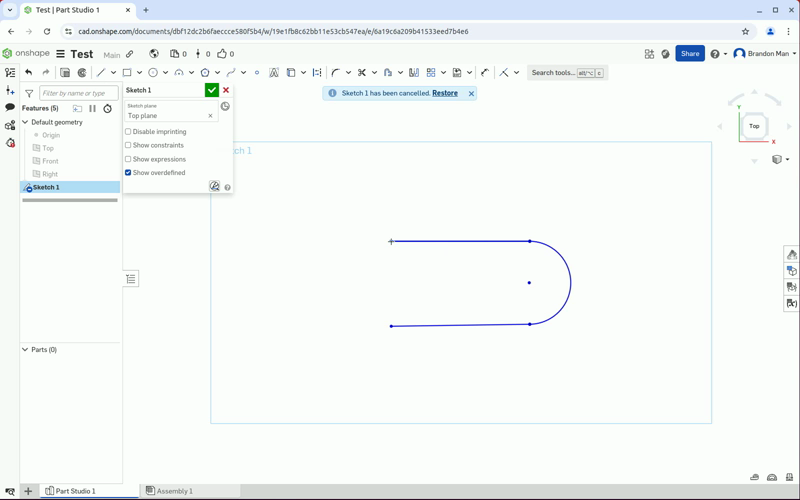
mouse_move(391, 241)
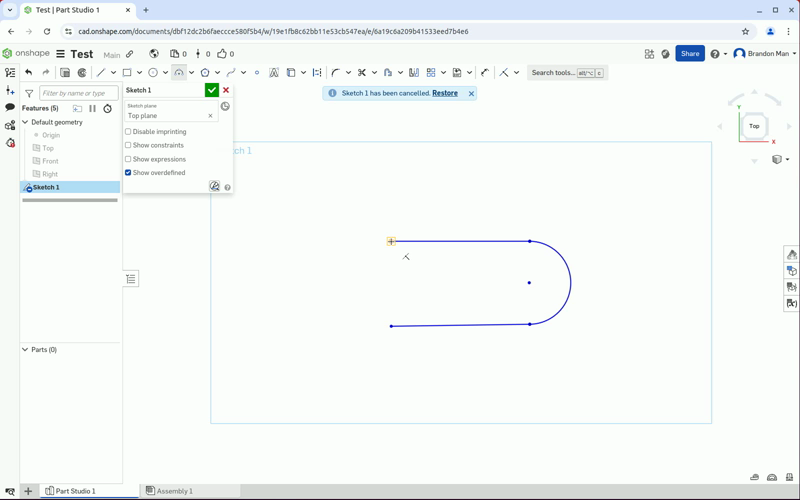
click(391, 241)
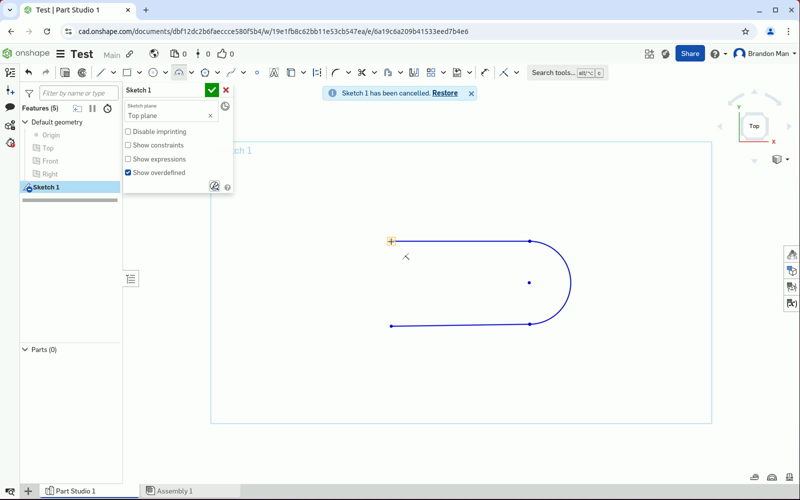
mouse_move(391, 326)
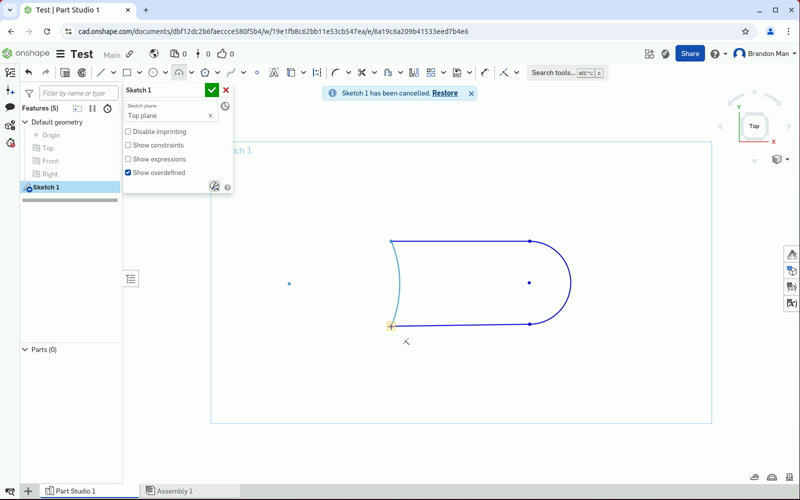
click(391, 326)
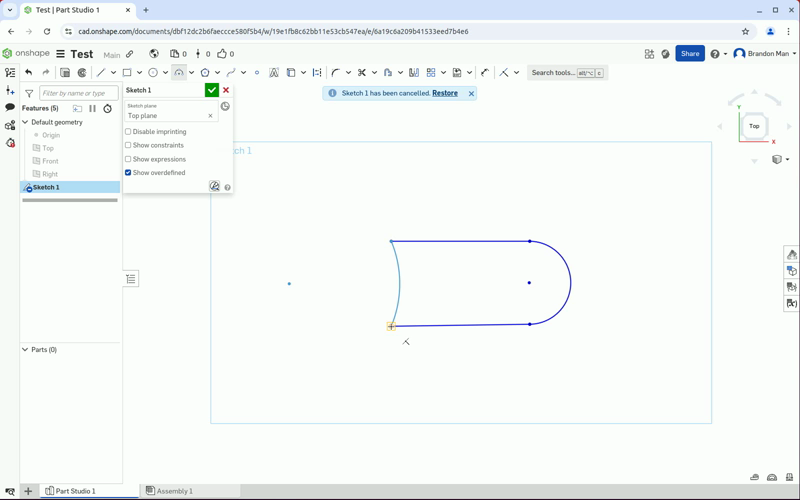
key_down(shift)
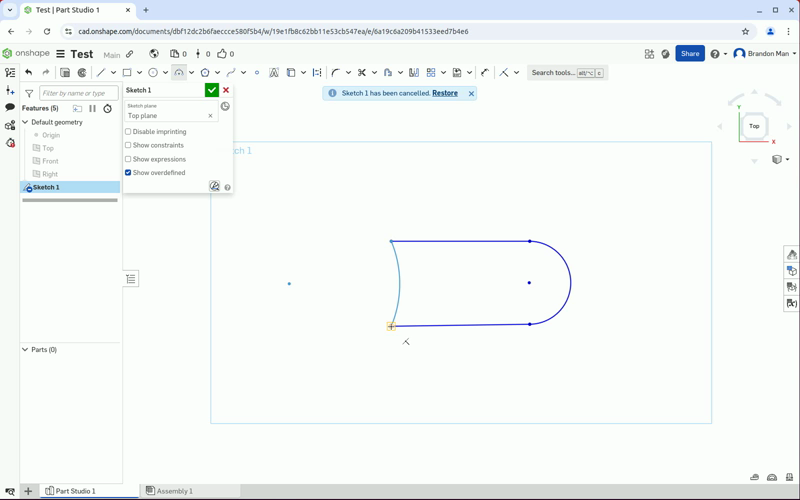
mouse_move(433, 283)
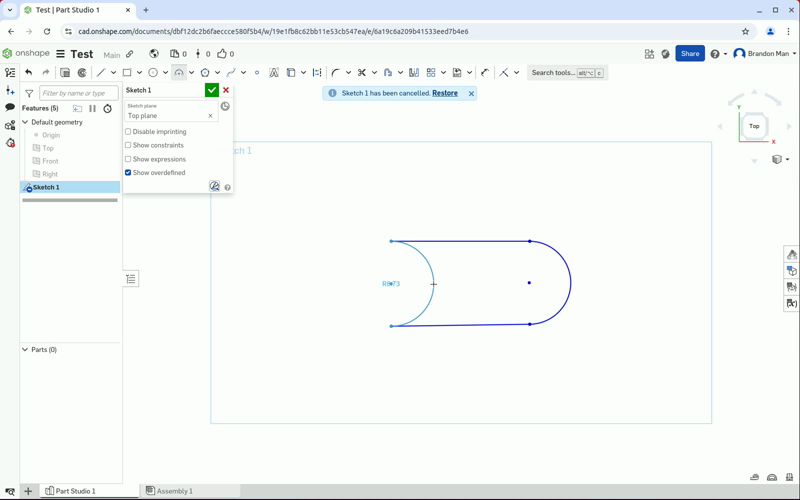
click(433, 283)
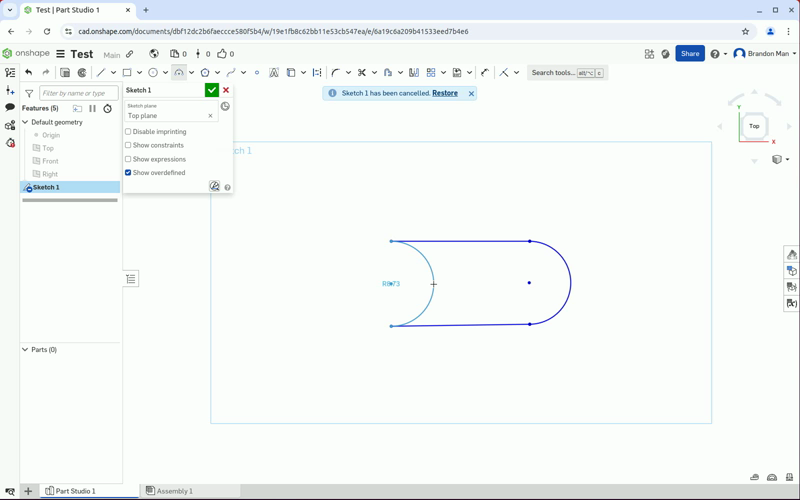
key_up(shift)
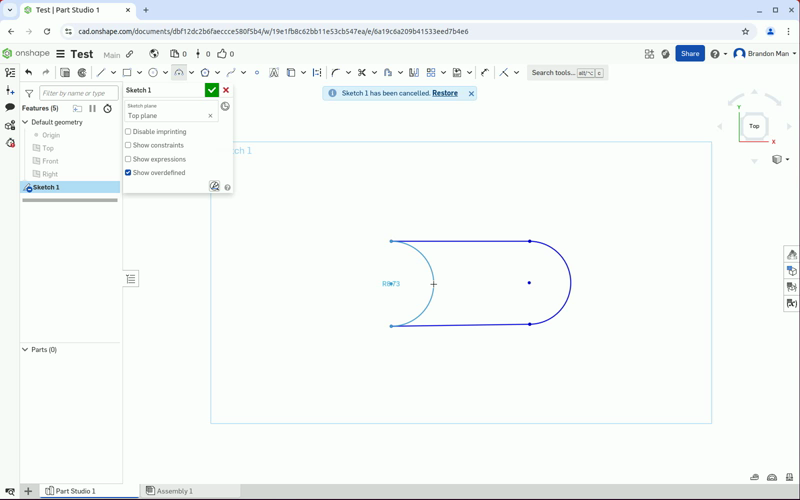
key(esc)
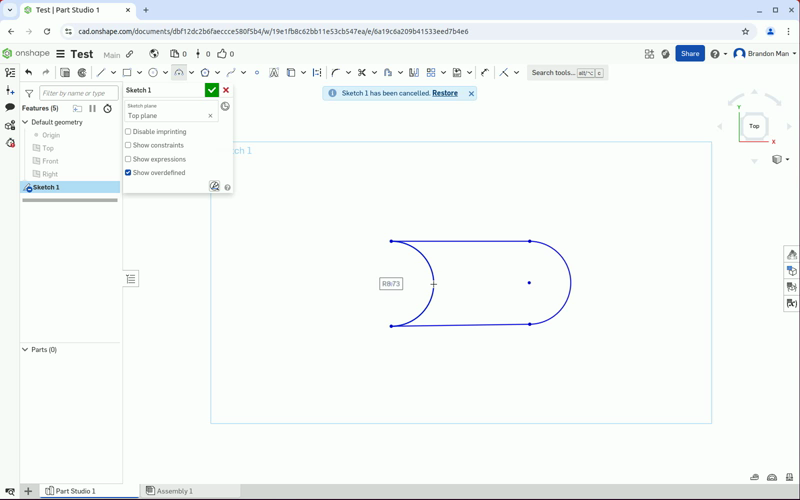
key(c)
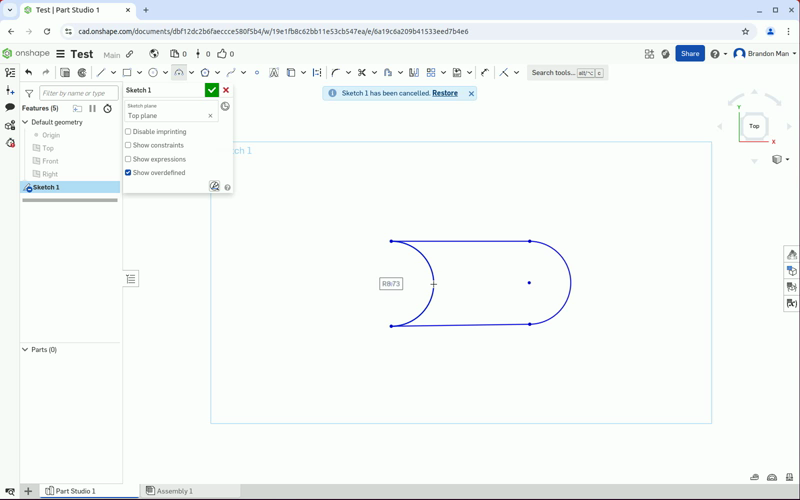
key_down(shift)
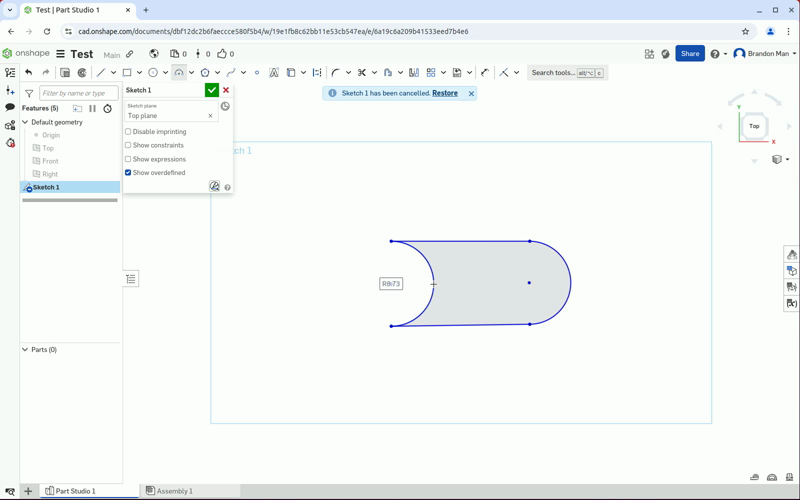
mouse_move(529, 282)
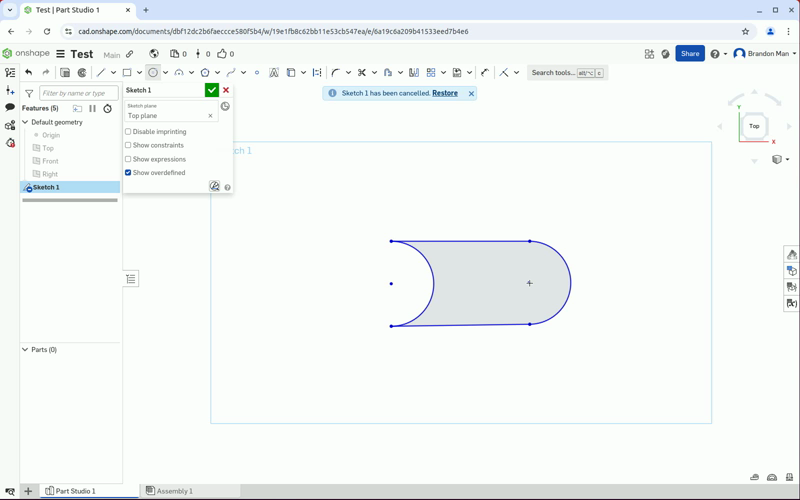
scroll(6)
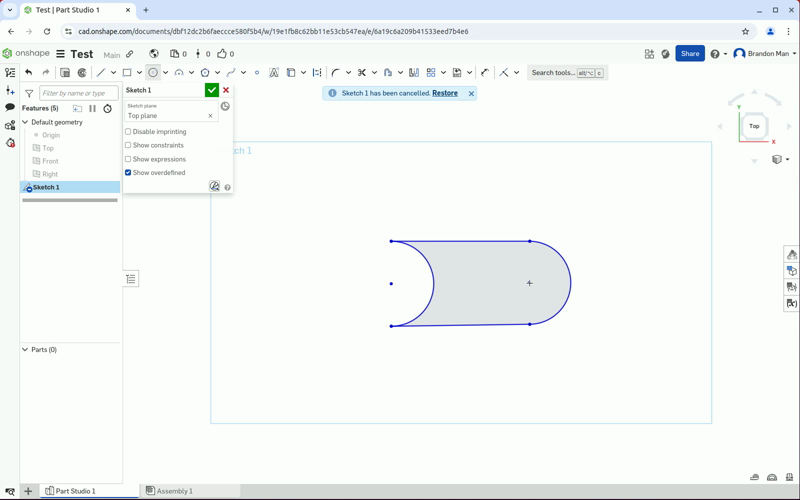
scroll(6)
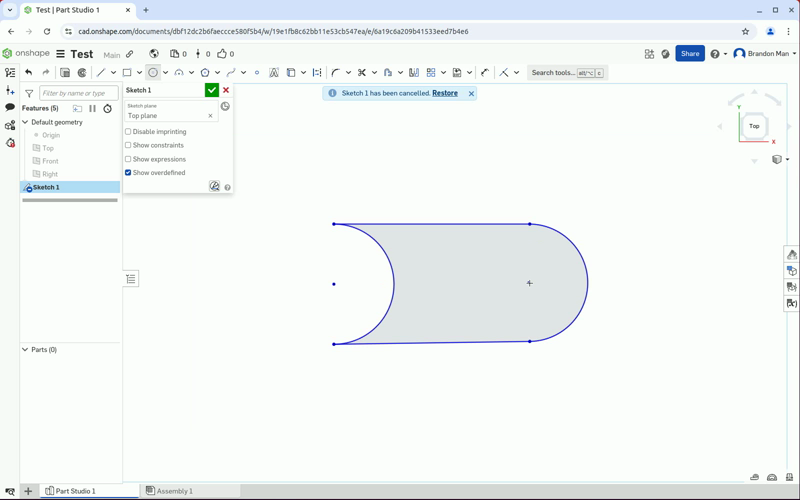
scroll(6)
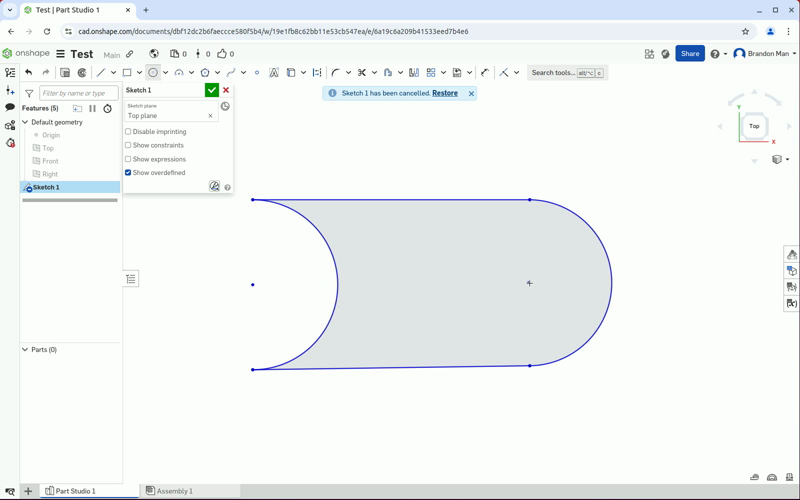
scroll(6)
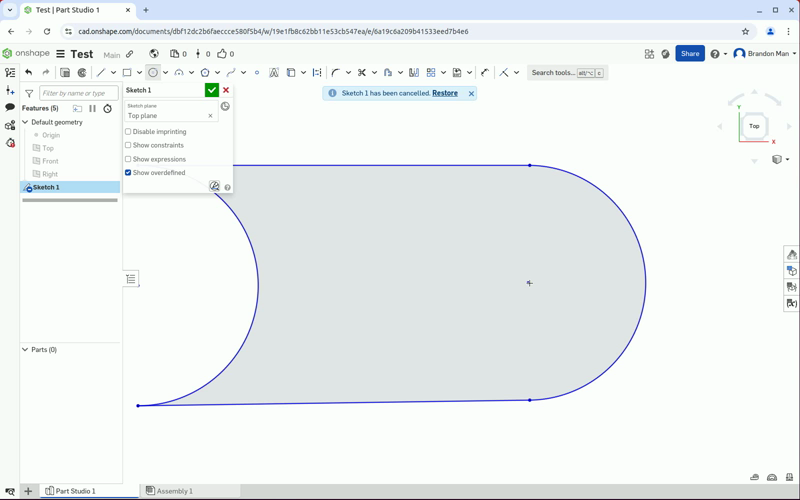
scroll(6)
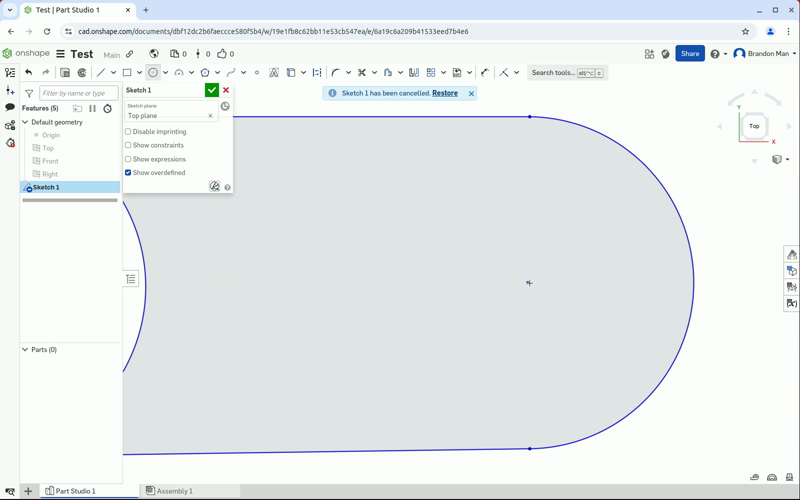
scroll(6)
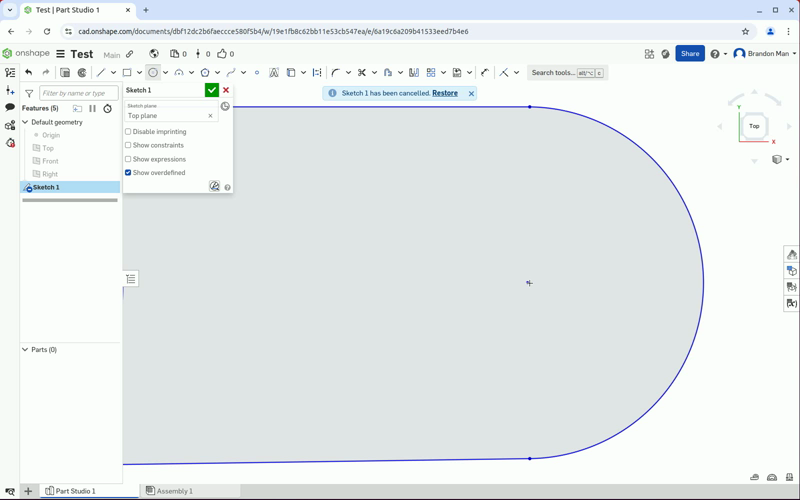
scroll(6)
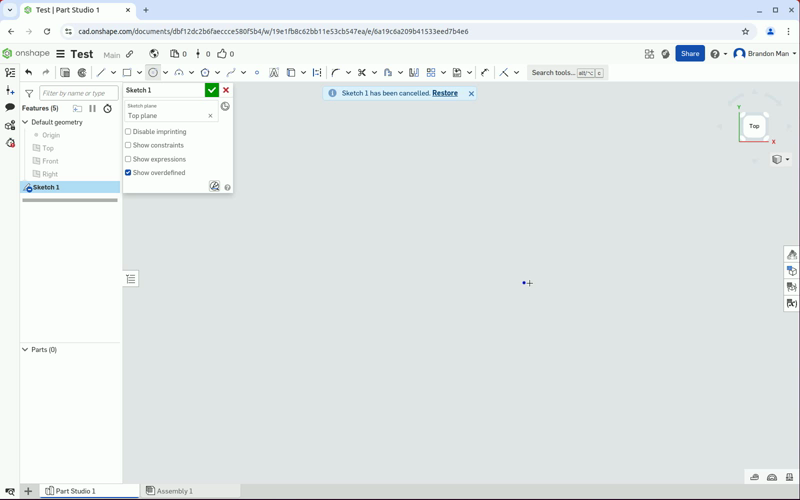
click(529, 282)
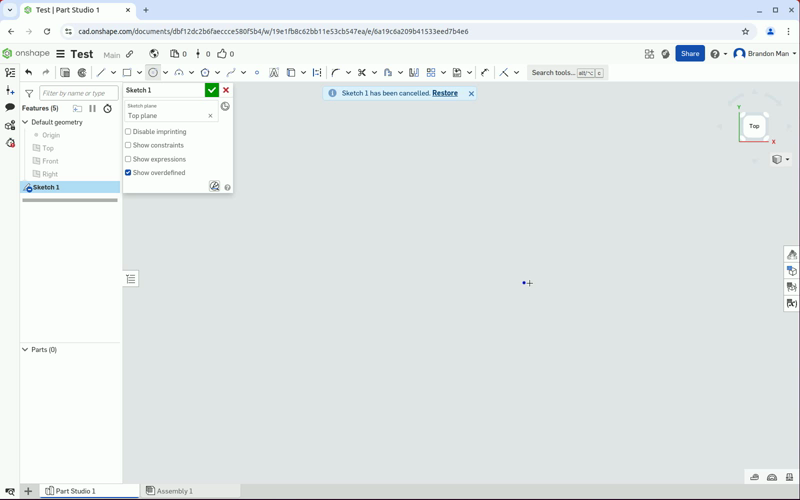
scroll(-6)
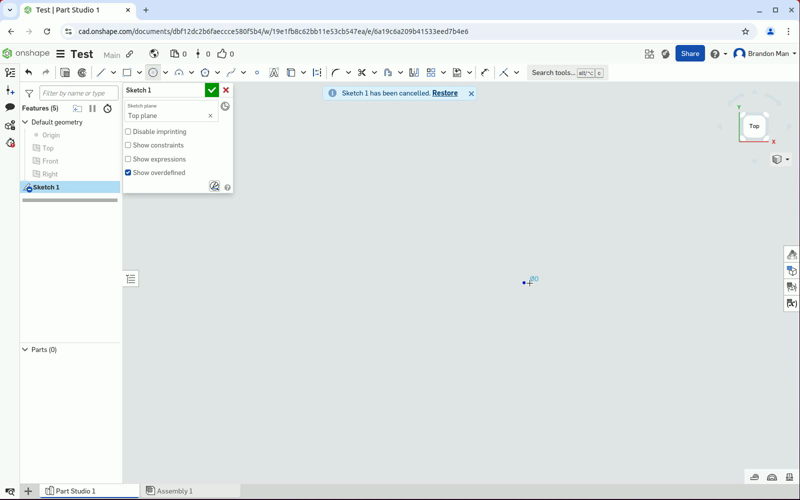
scroll(-6)
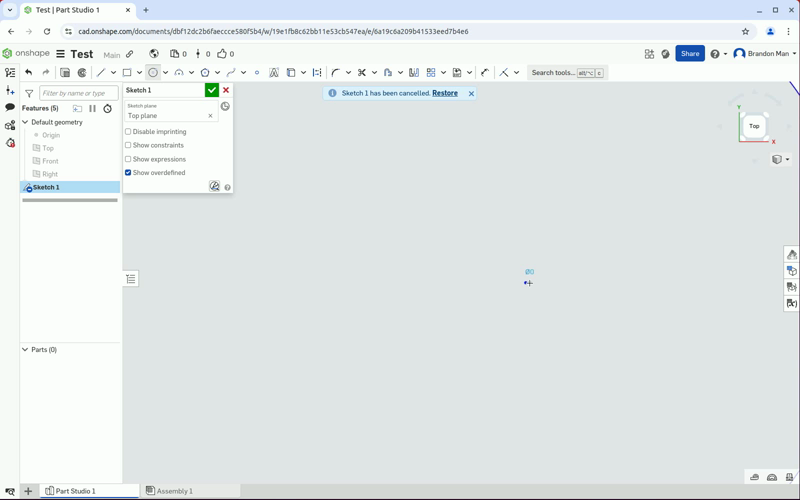
scroll(-6)
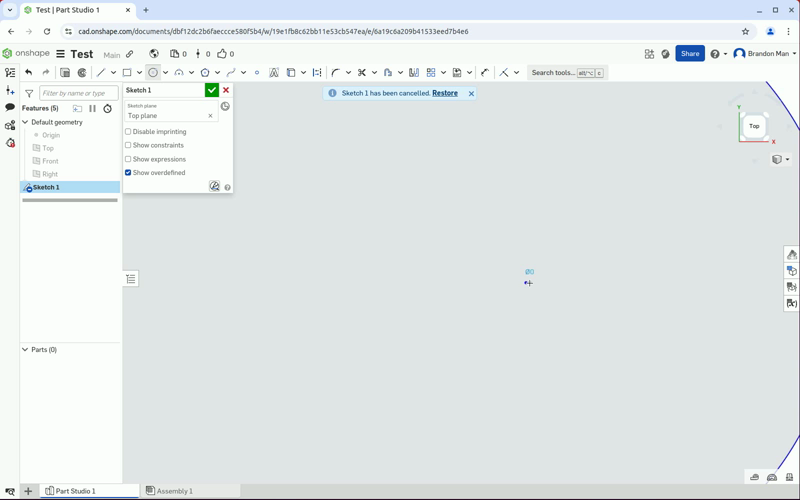
scroll(-6)
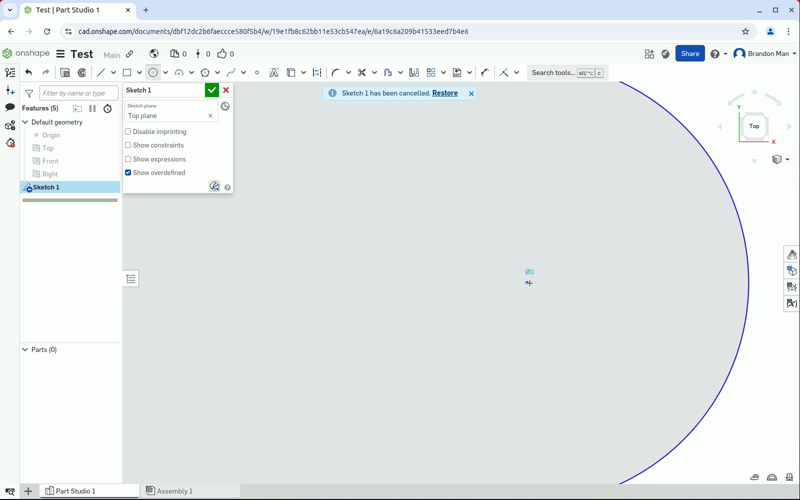
scroll(-6)
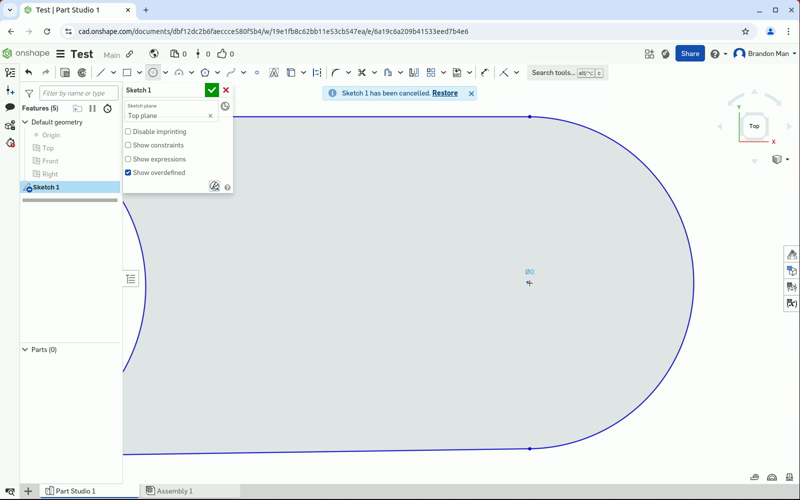
scroll(-6)
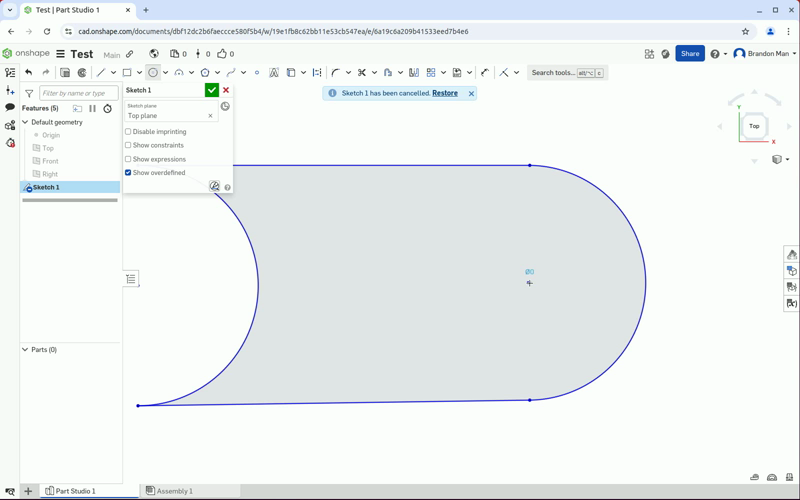
scroll(-6)
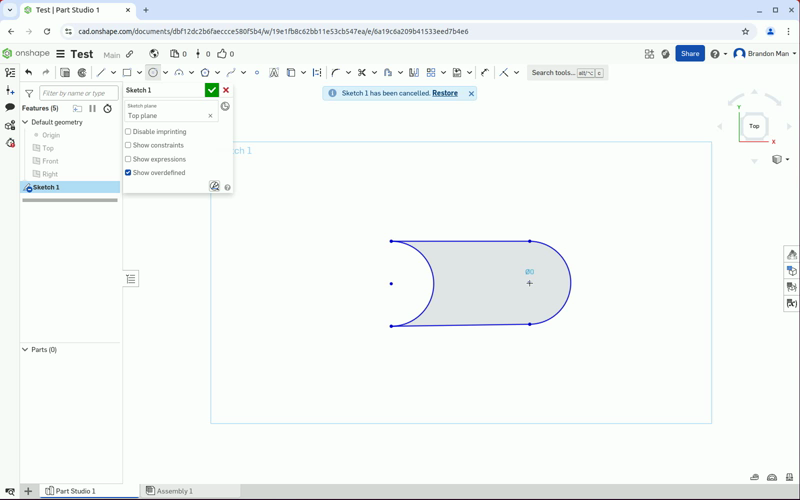
key_up(shift)
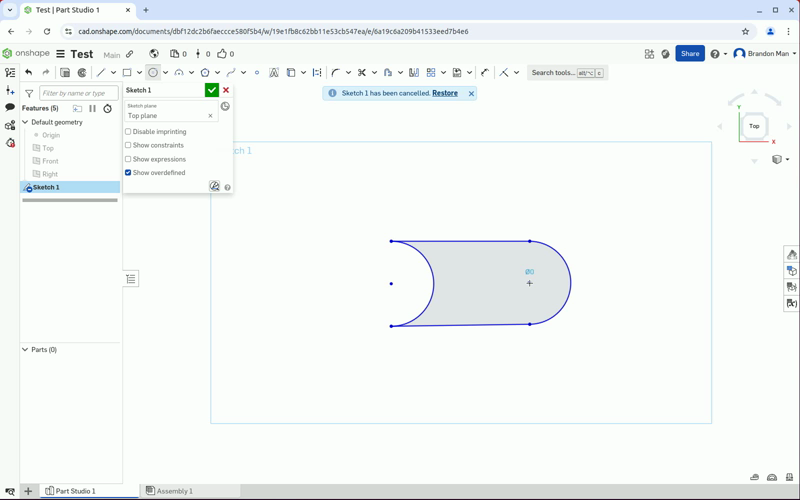
mouse_move(554, 282)
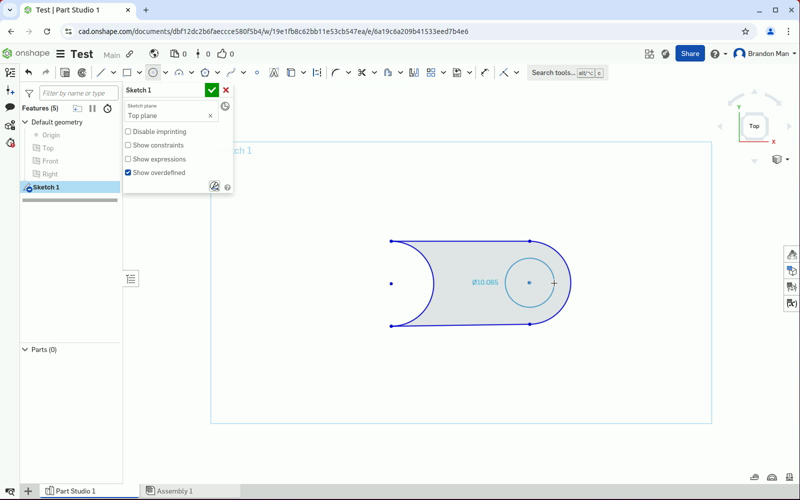
click(554, 282)
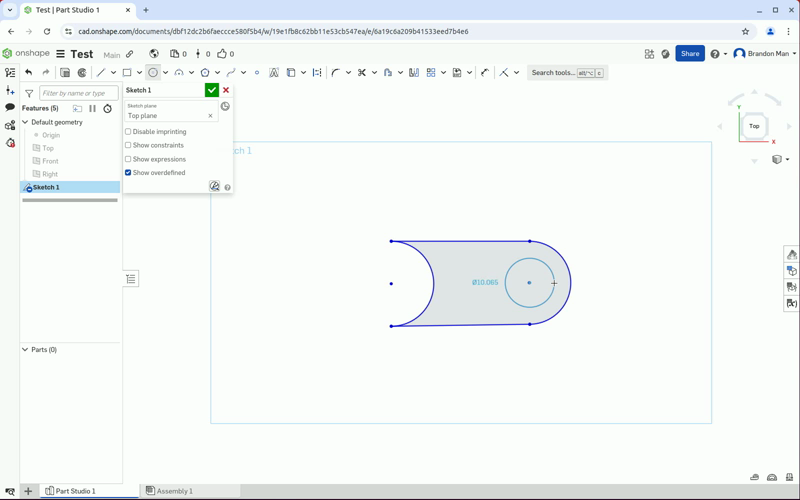
key(esc)
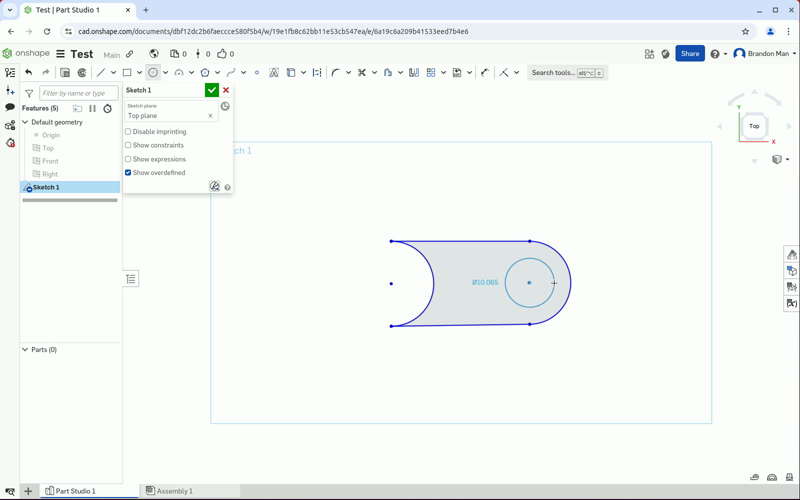
mouse_move(459, 311)
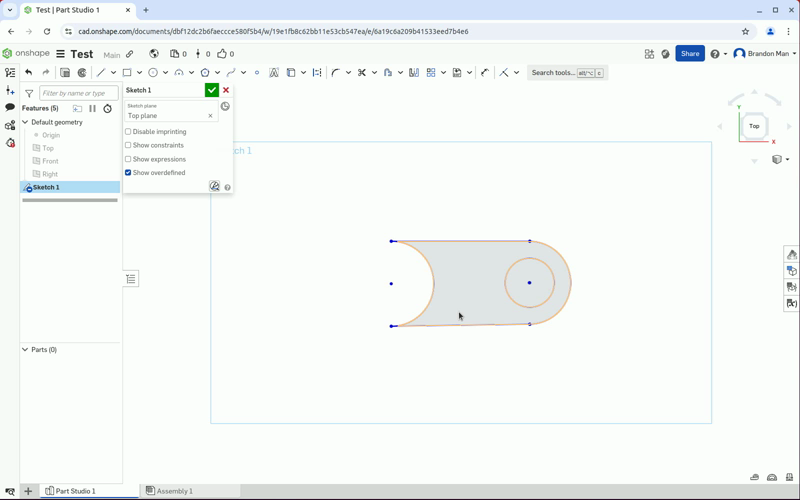
click(459, 311)
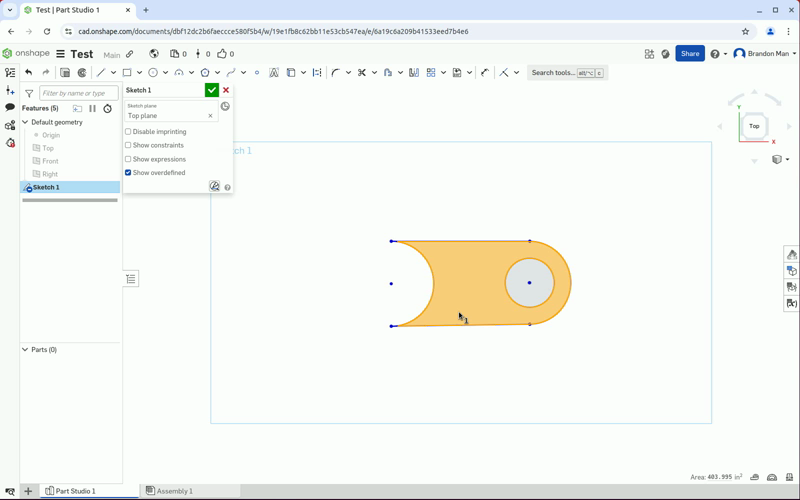
mouse_move(73, 352)
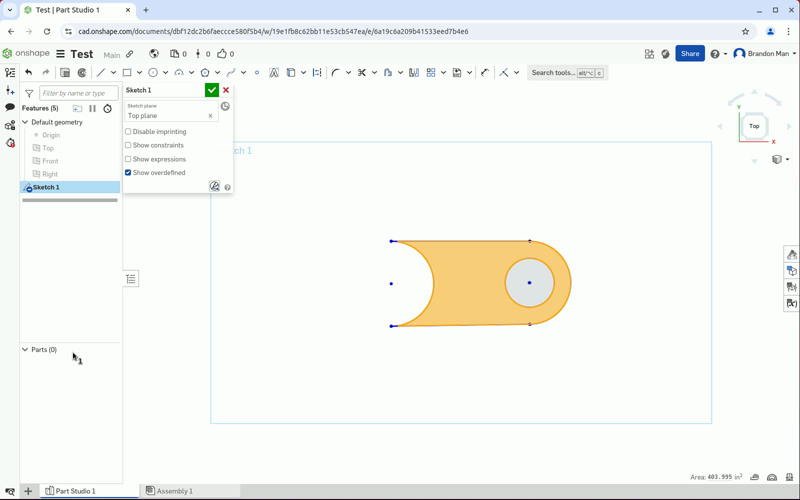
key(shift+y)
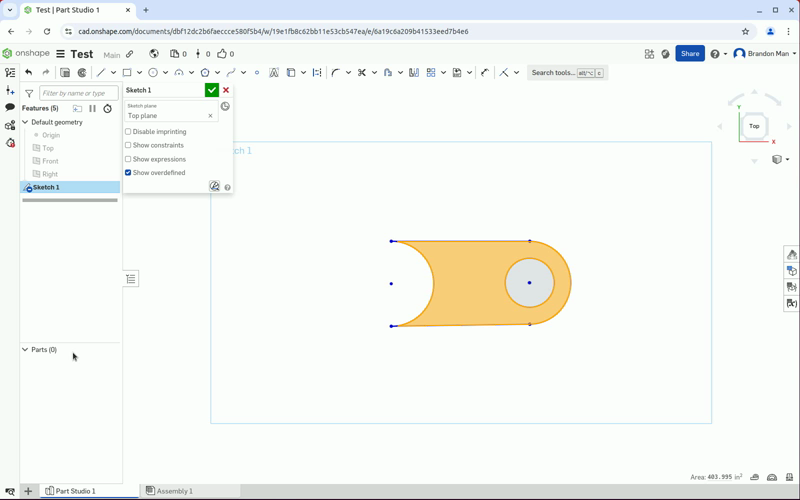
key(shift+e)
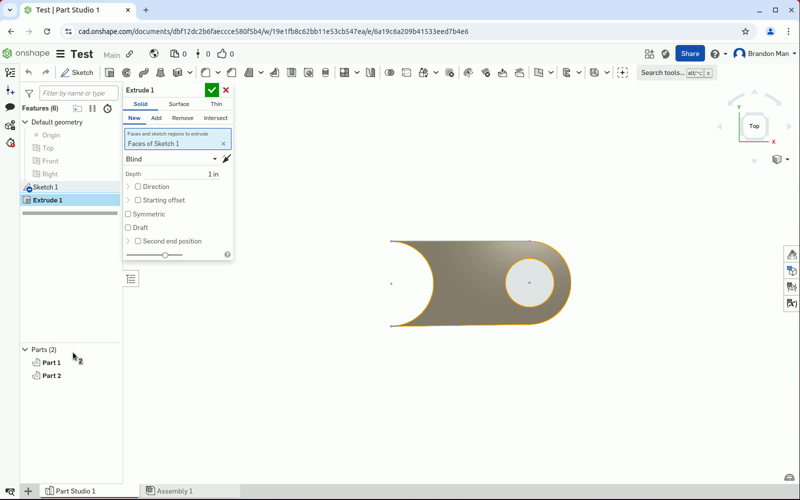
mouse_move(143, 106)
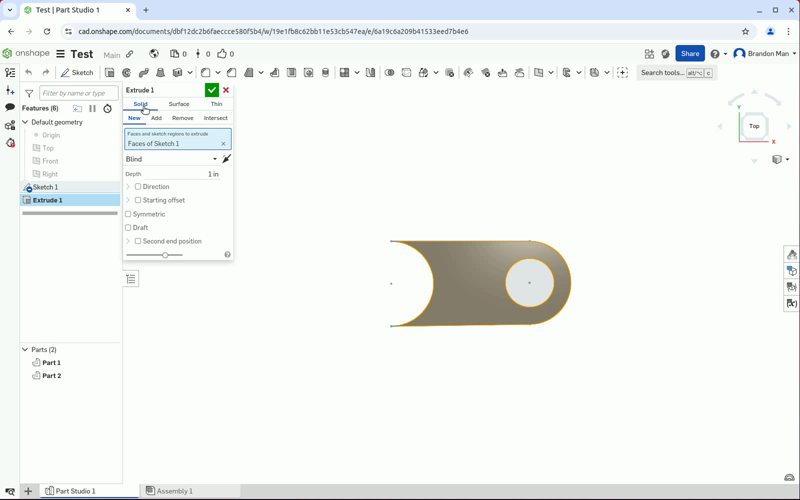
click(143, 106)
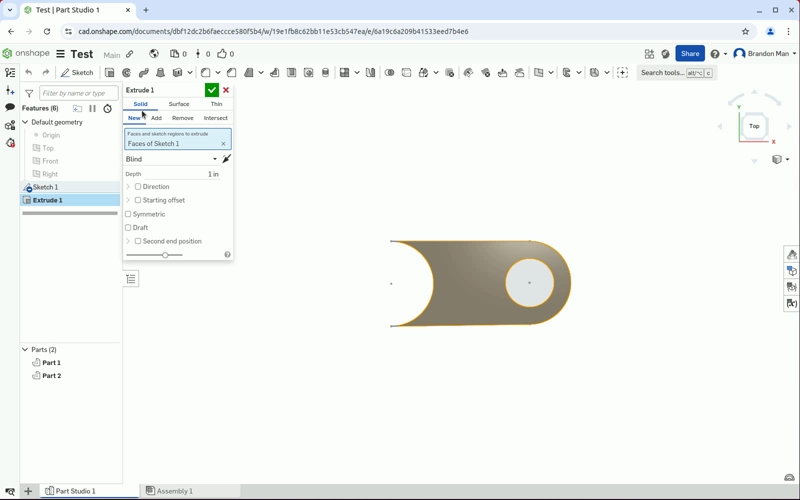
mouse_move(137, 120)
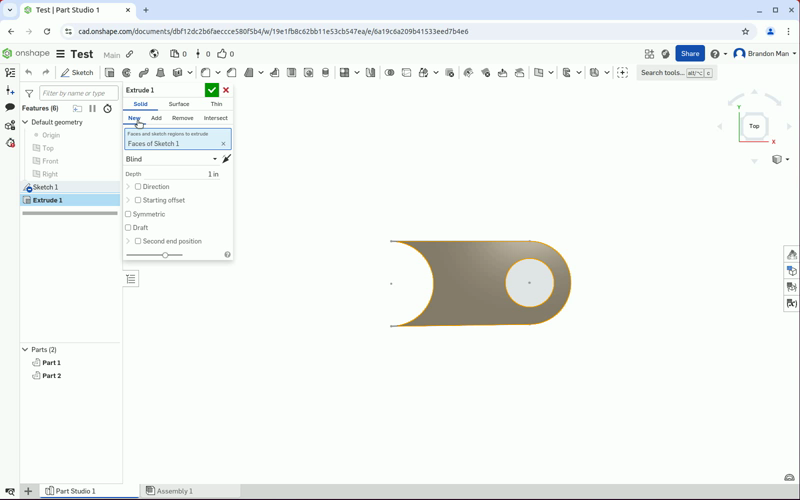
click(137, 120)
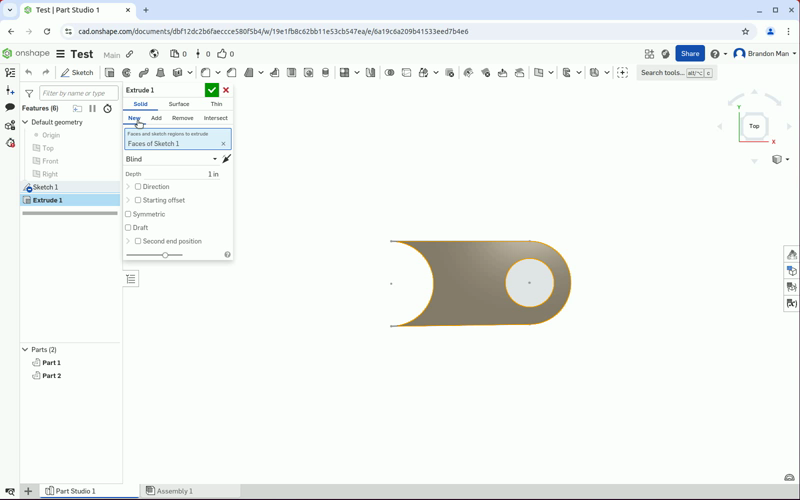
key(tab, 4)
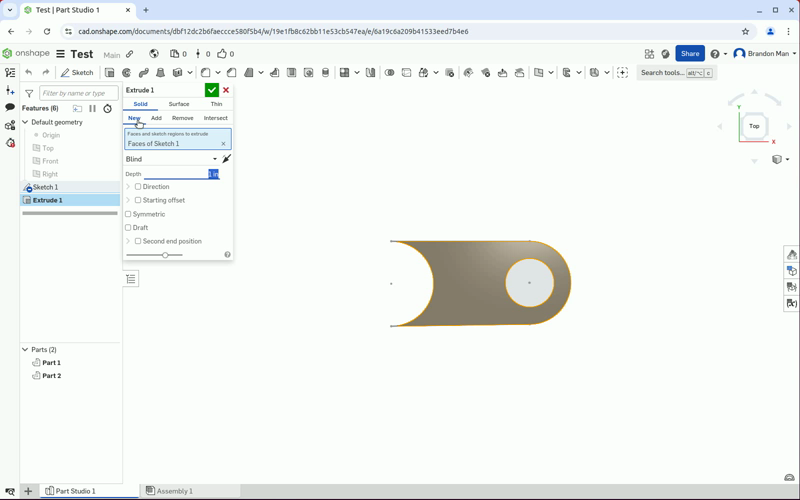
text(7.703)
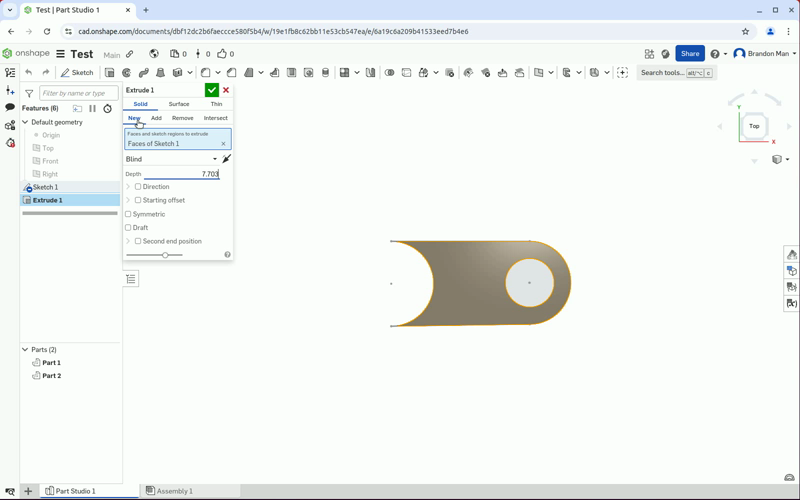
key(enter)
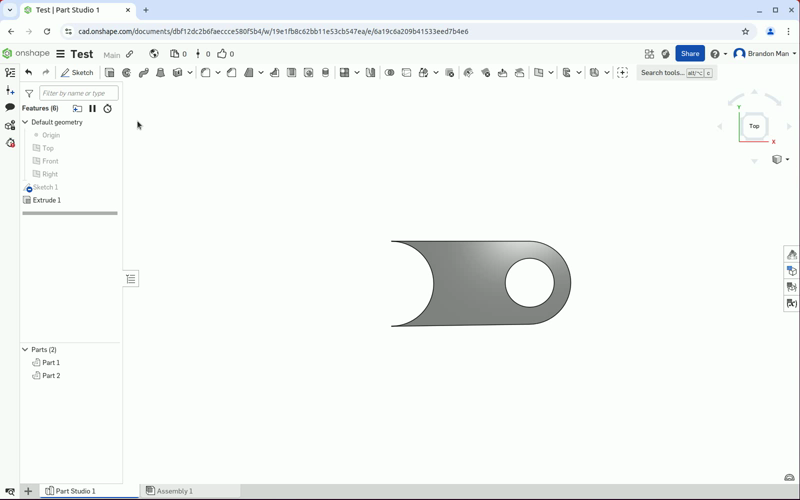
key(shift+h)
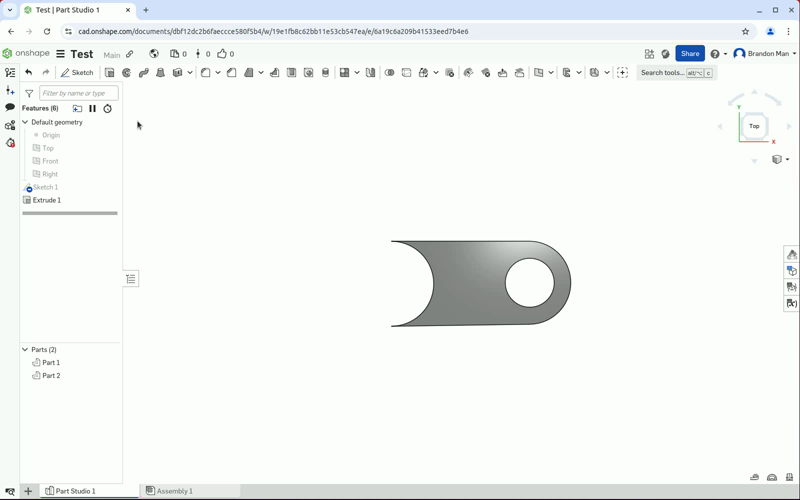
key(shift+h)
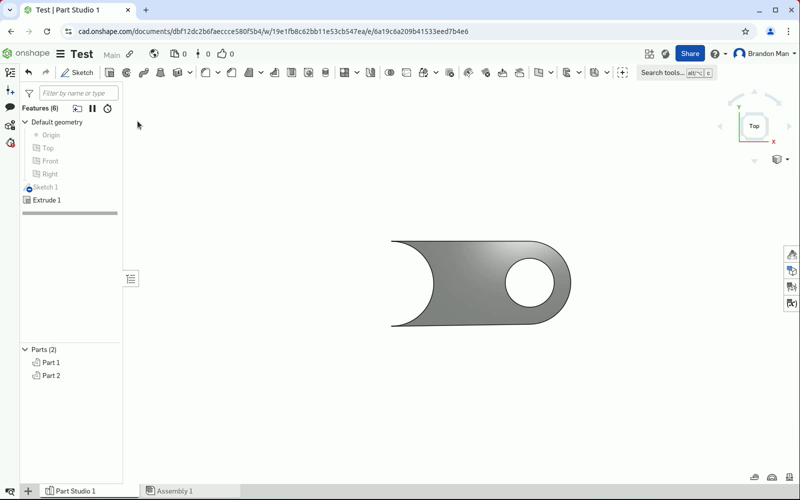
mouse_move(73, 189)
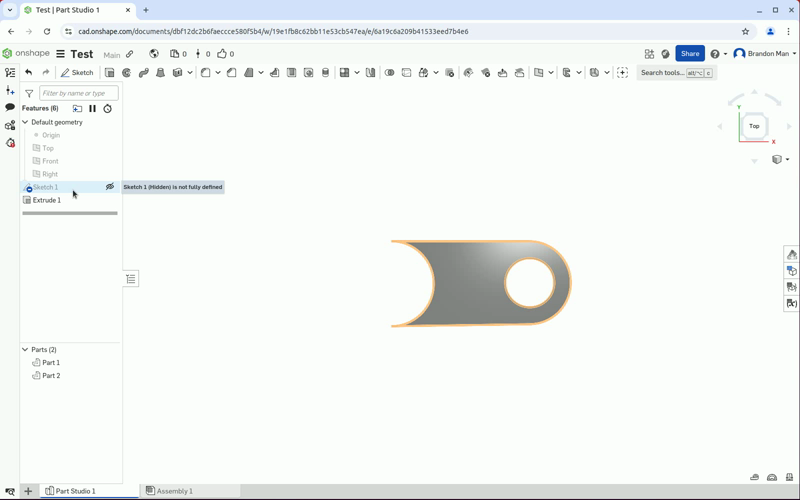
click(73, 189)
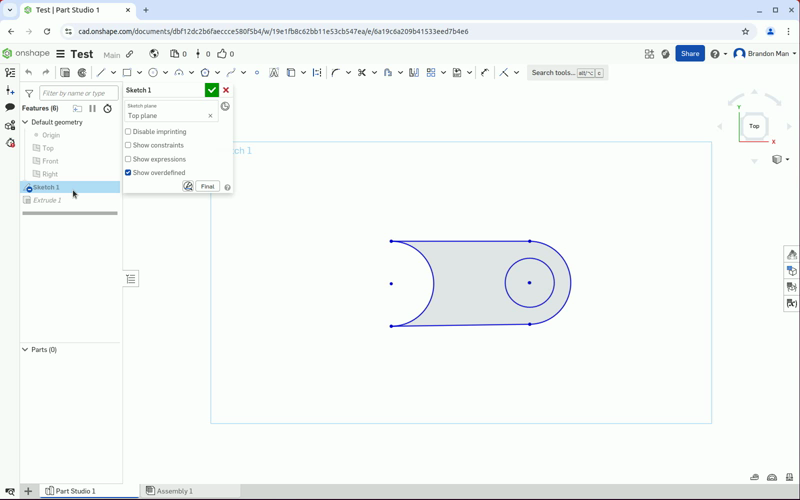
mouse_move(229, 92)
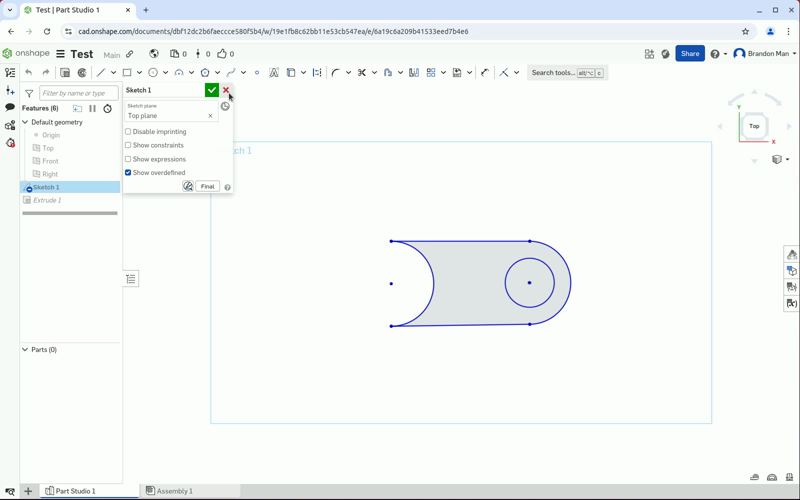
click(229, 92)
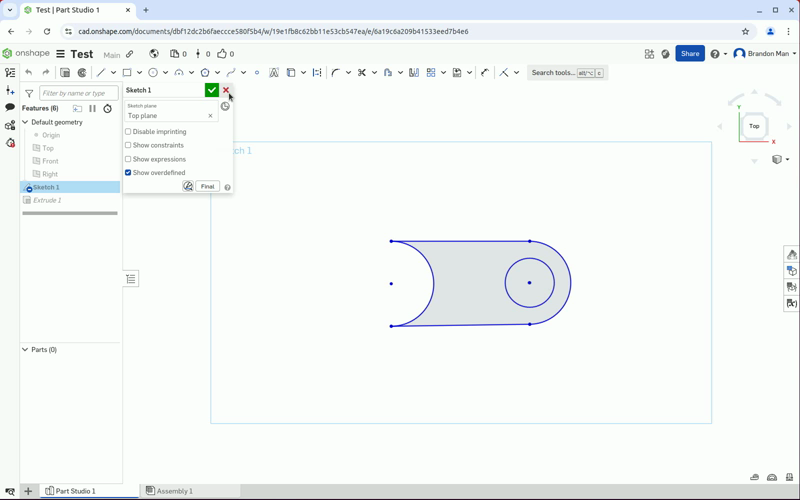
key(shift+s)
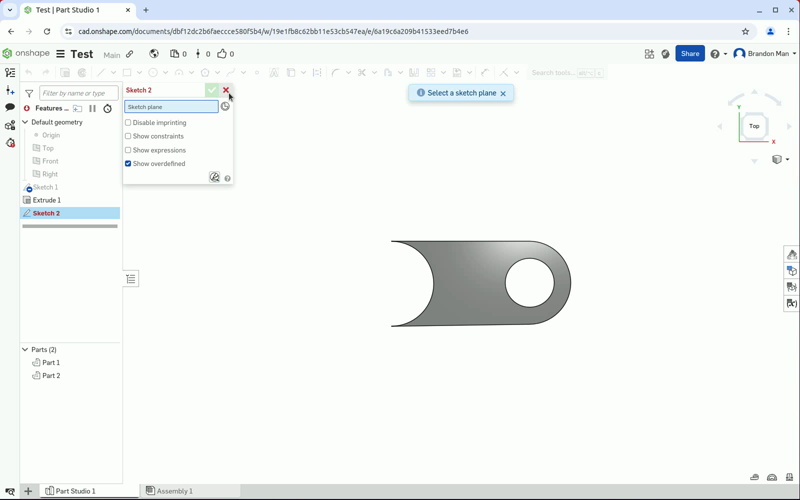
mouse_move(73, 150)
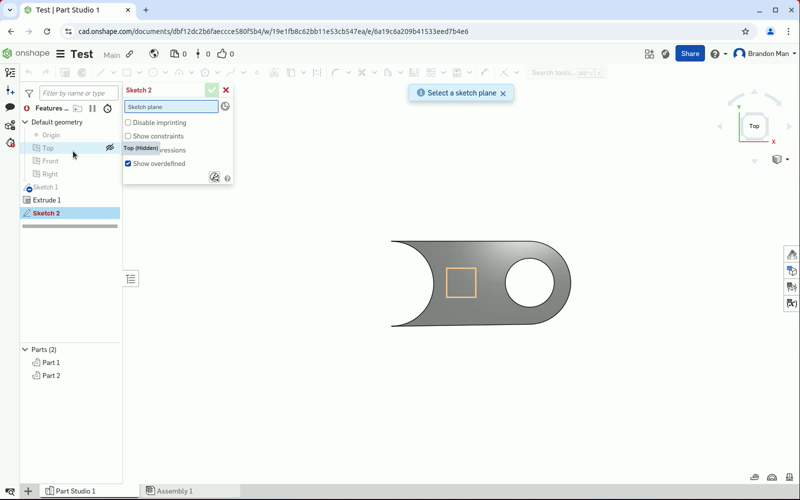
click(73, 150)
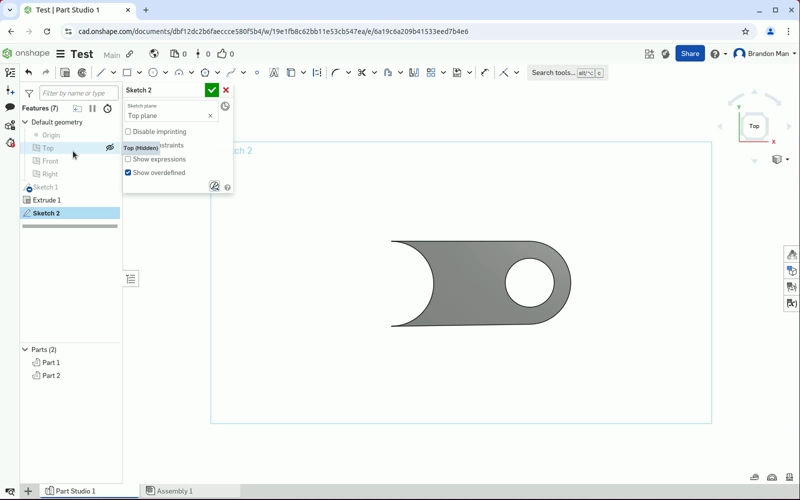
mouse_move(73, 352)
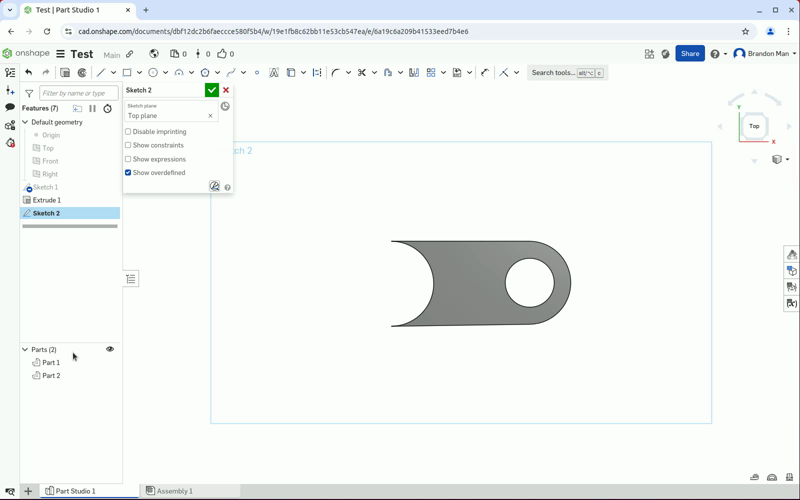
key(y)
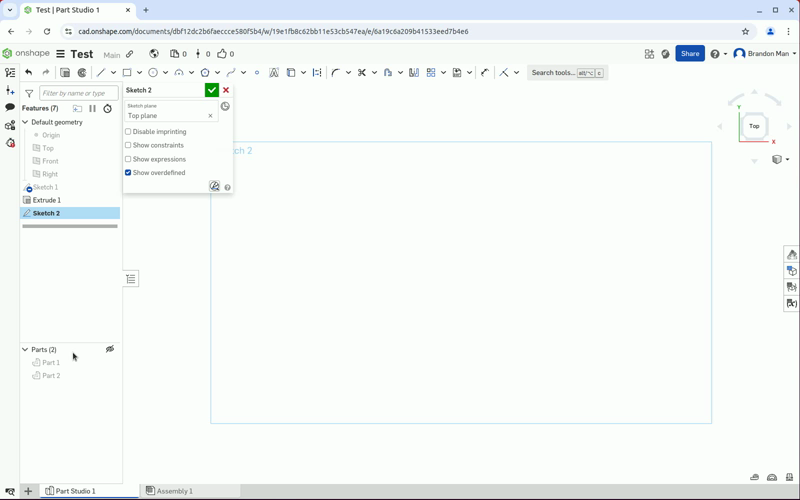
key(c)
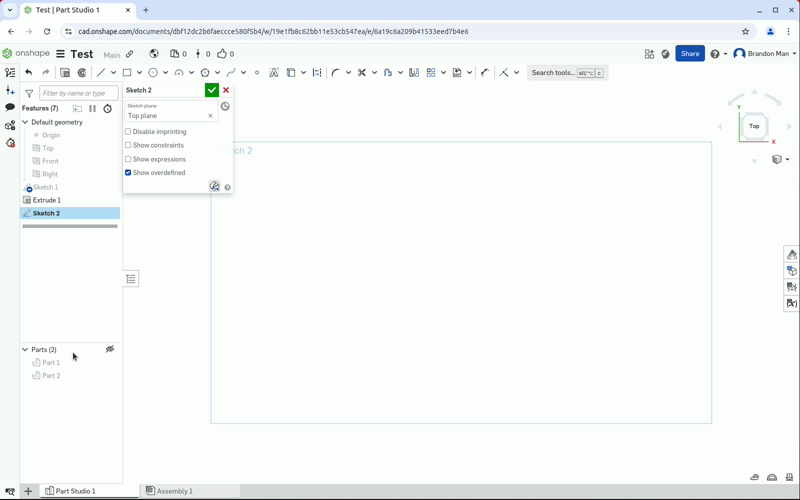
key_down(shift)
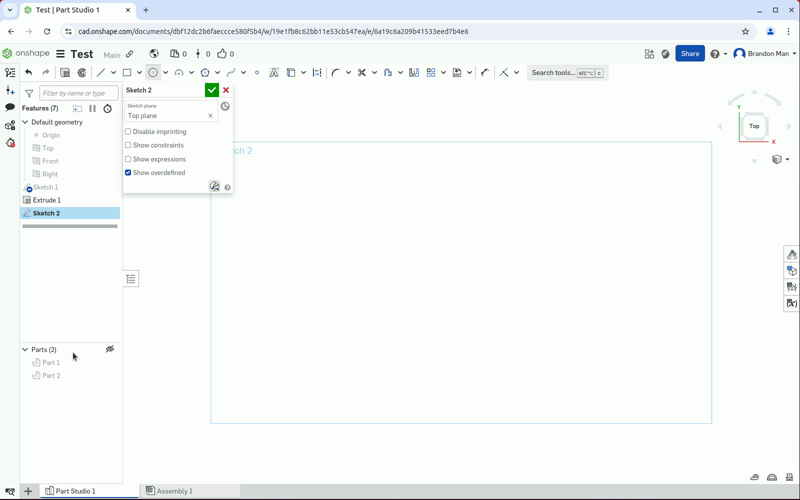
mouse_move(392, 282)
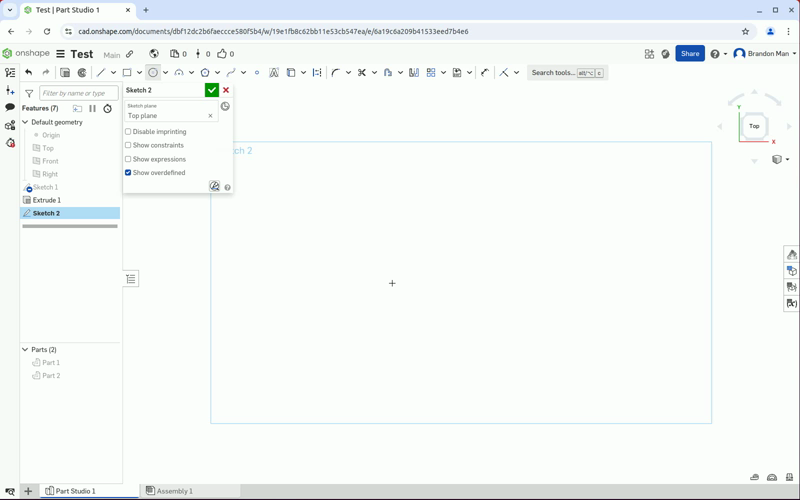
click(392, 282)
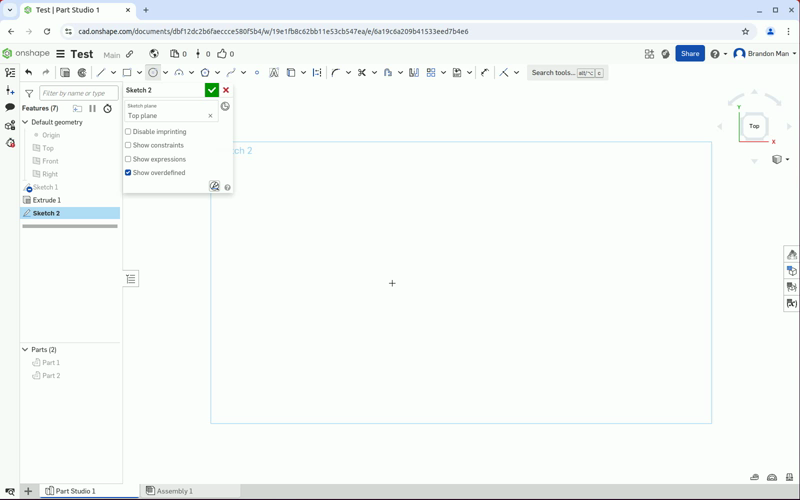
key_up(shift)
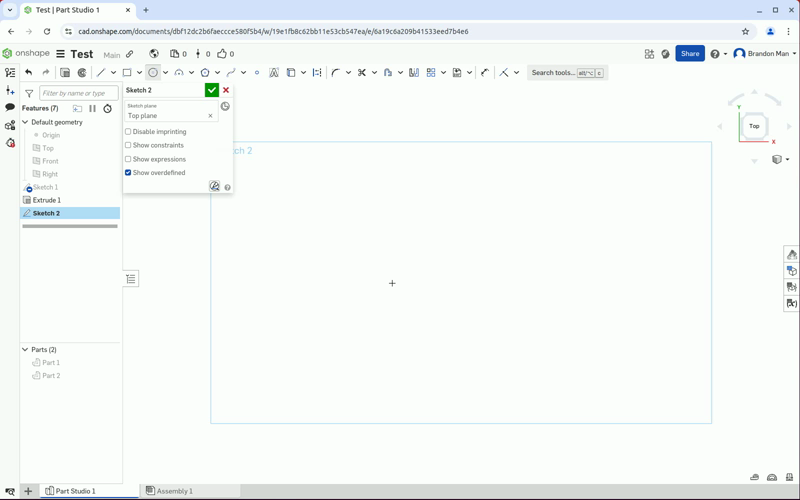
mouse_move(435, 282)
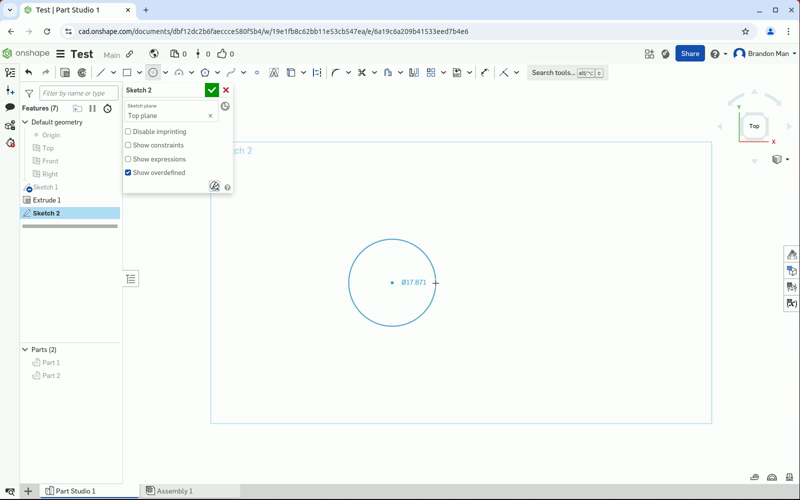
click(435, 282)
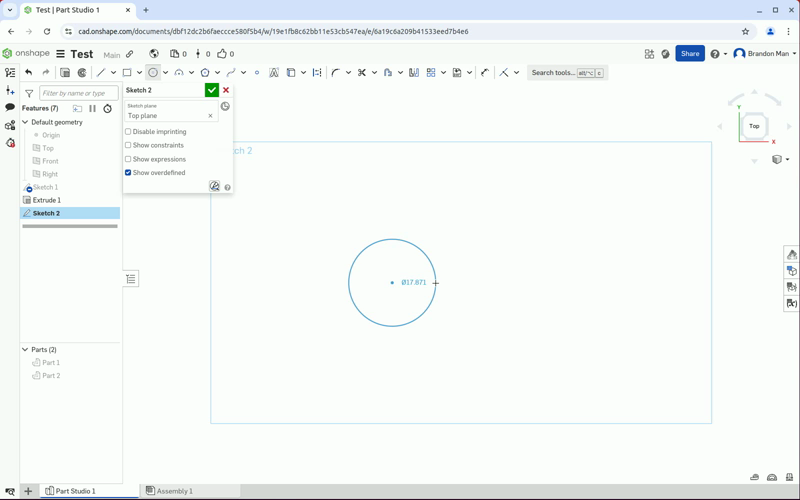
key(esc)
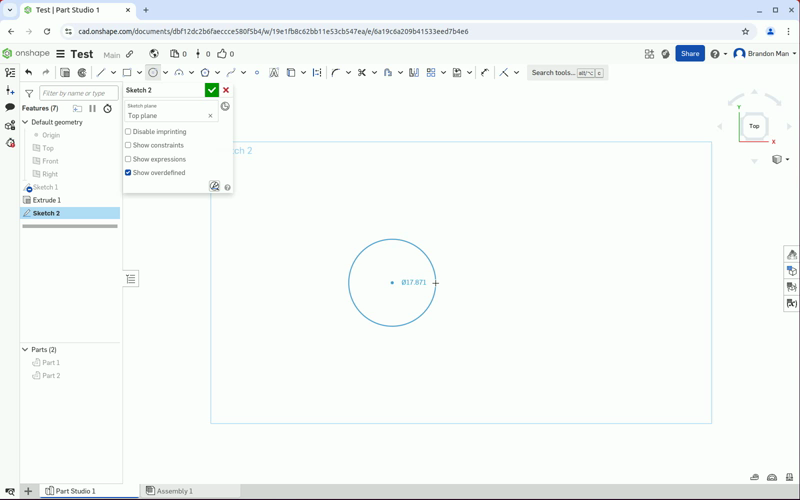
key(c)
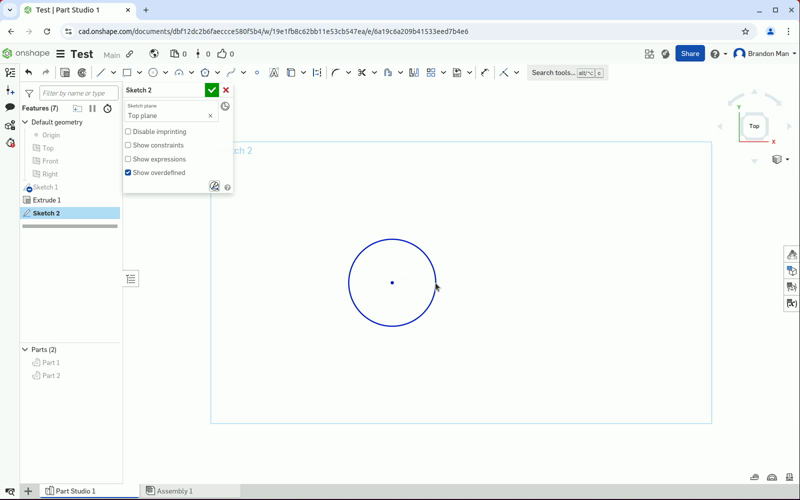
key_down(shift)
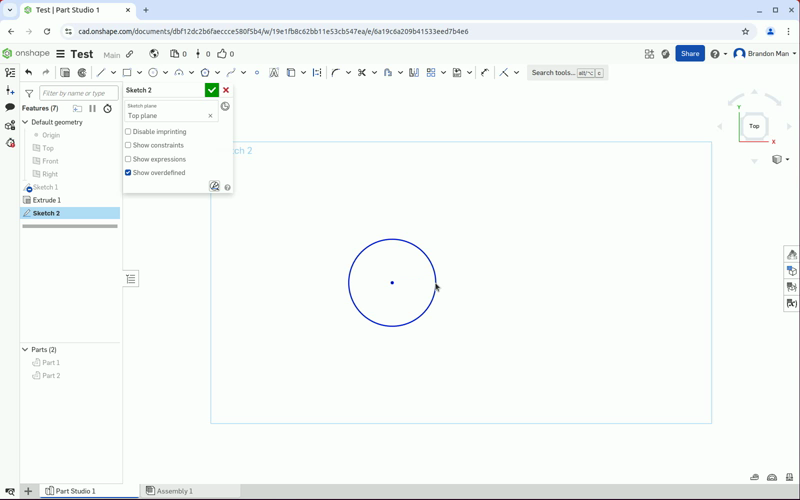
mouse_move(392, 282)
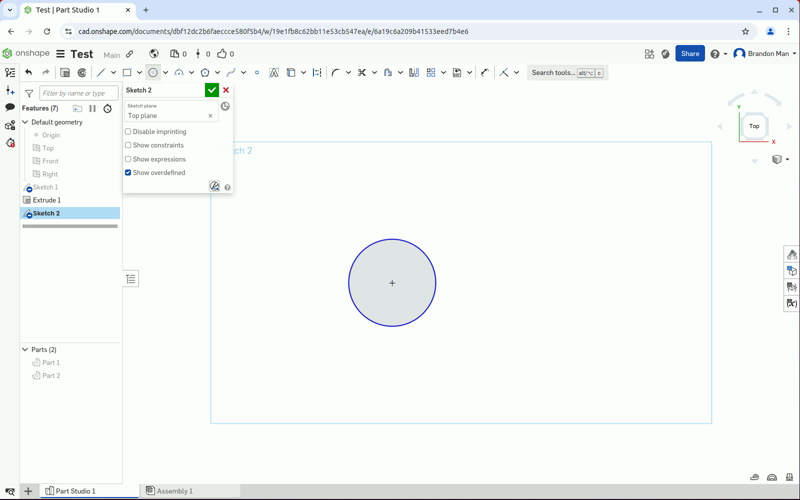
click(392, 282)
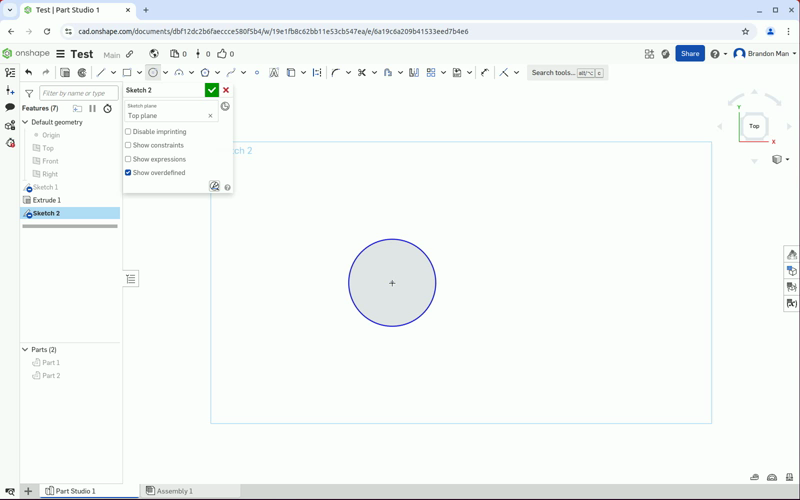
key_up(shift)
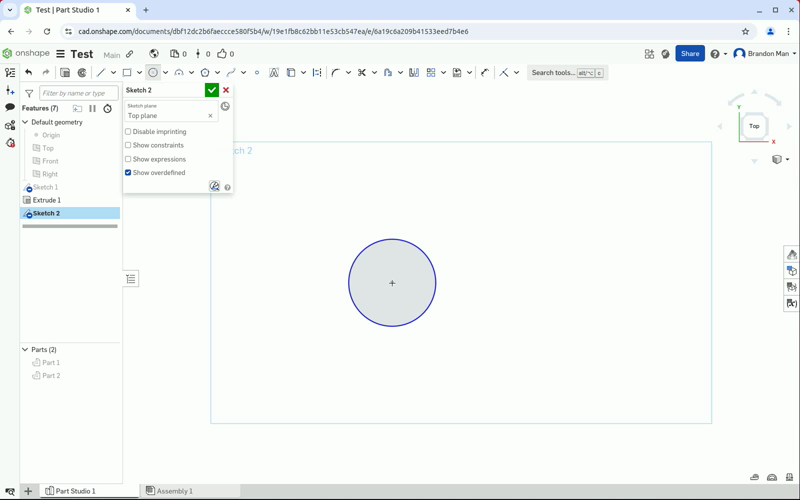
mouse_move(415, 282)
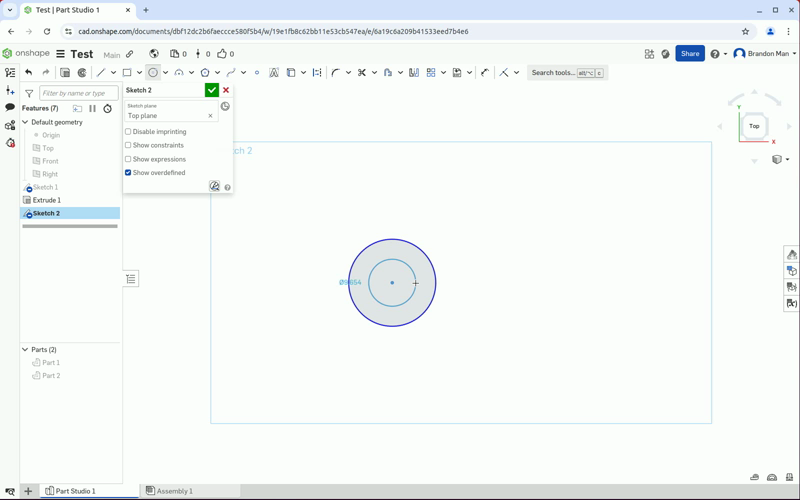
click(415, 282)
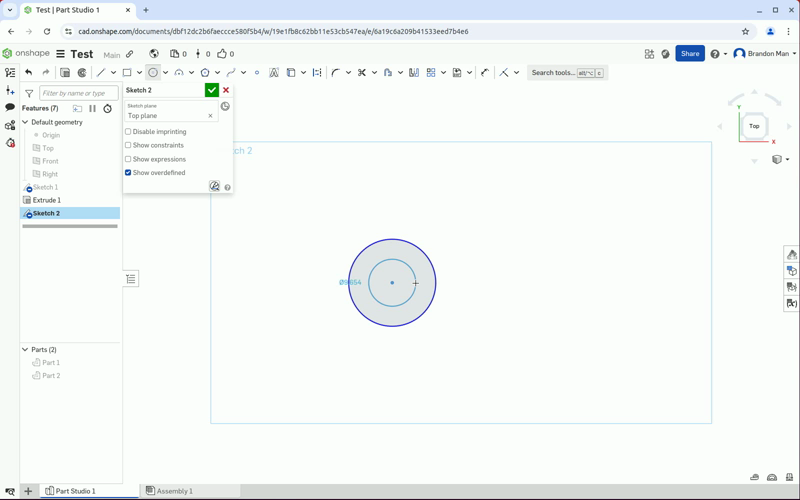
key(esc)
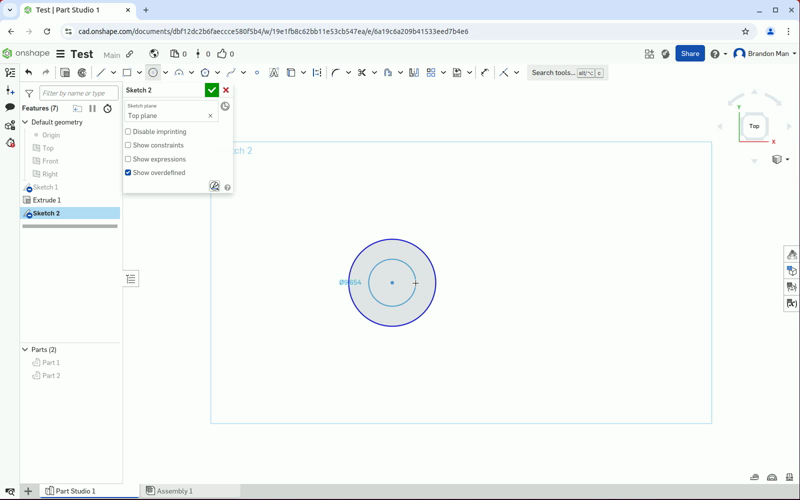
mouse_move(386, 255)
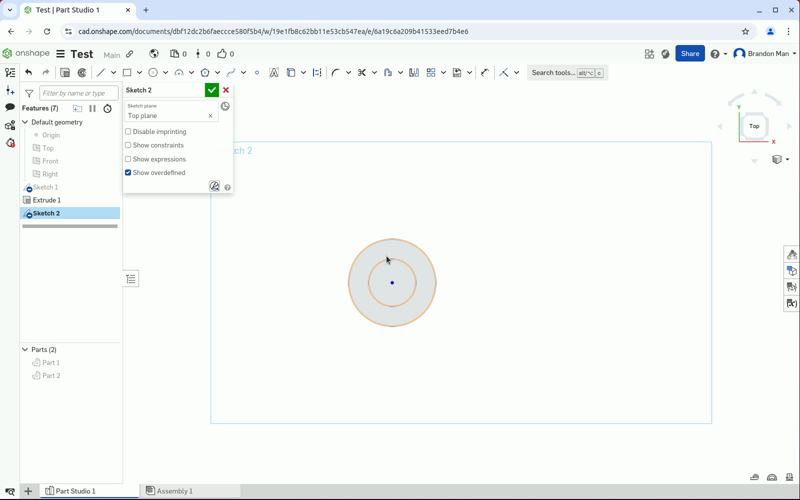
click(386, 255)
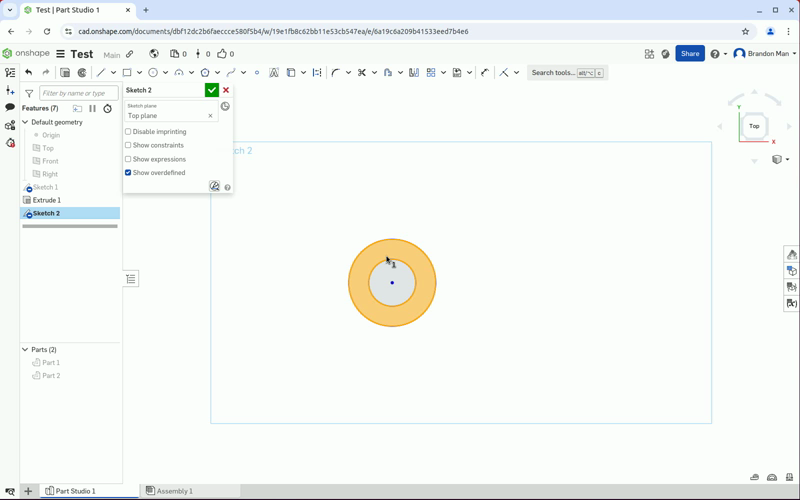
mouse_move(73, 352)
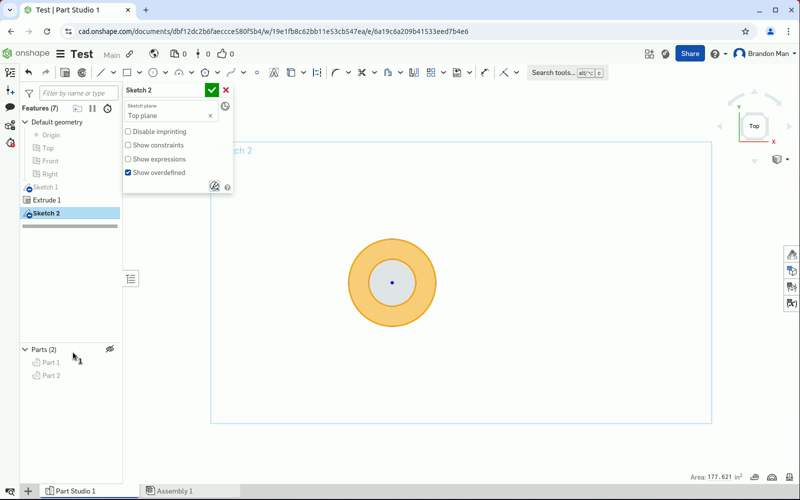
key(shift+y)
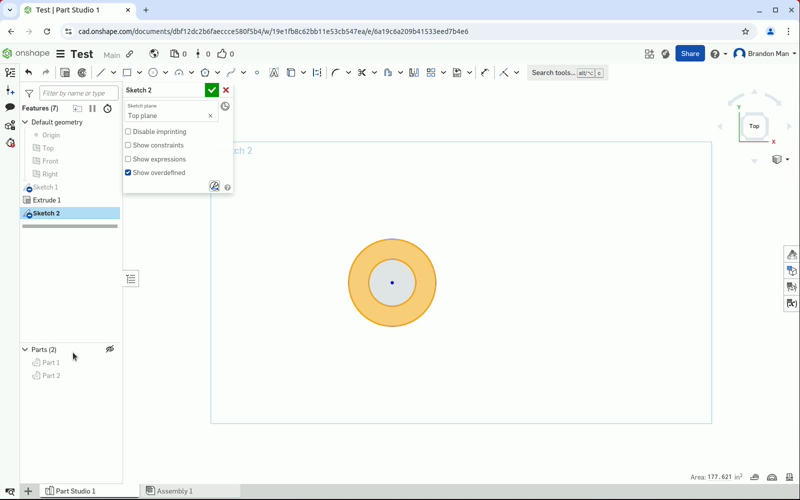
key(shift+e)
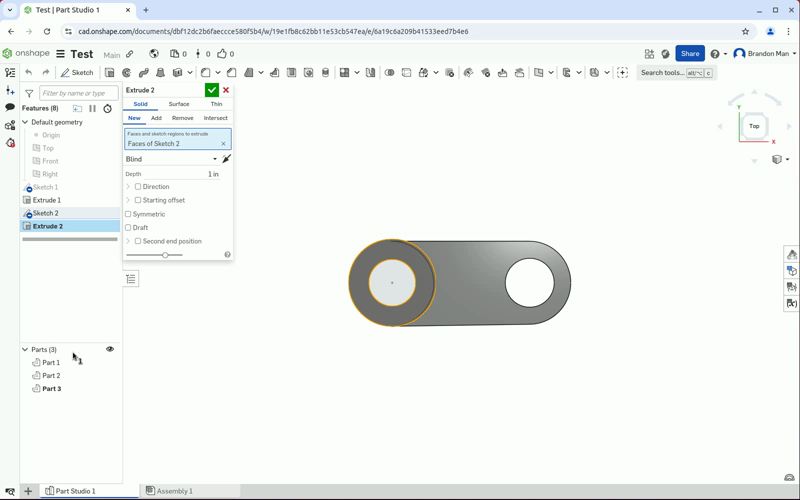
mouse_move(143, 106)
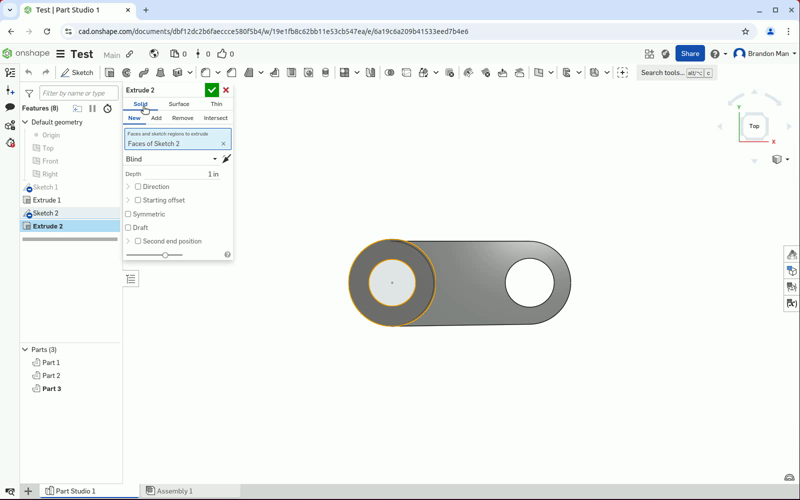
click(143, 106)
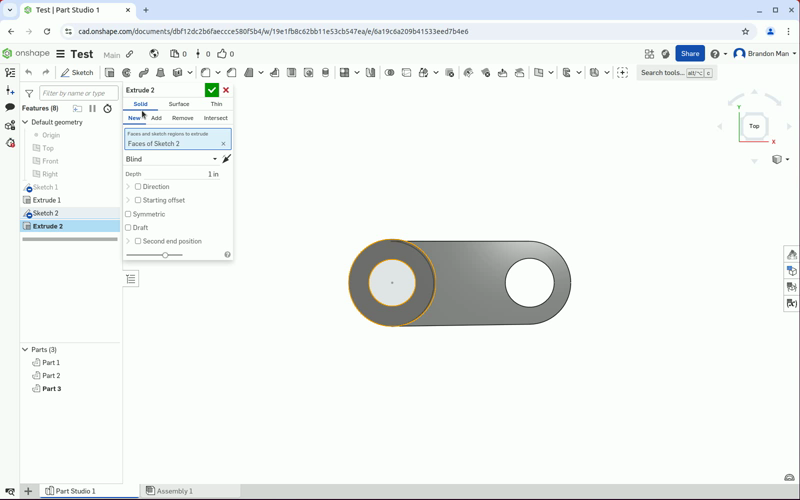
mouse_move(137, 120)
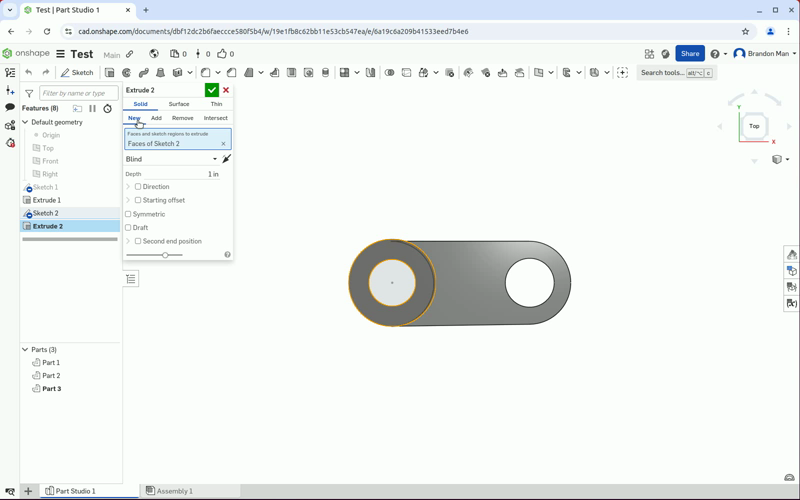
click(137, 120)
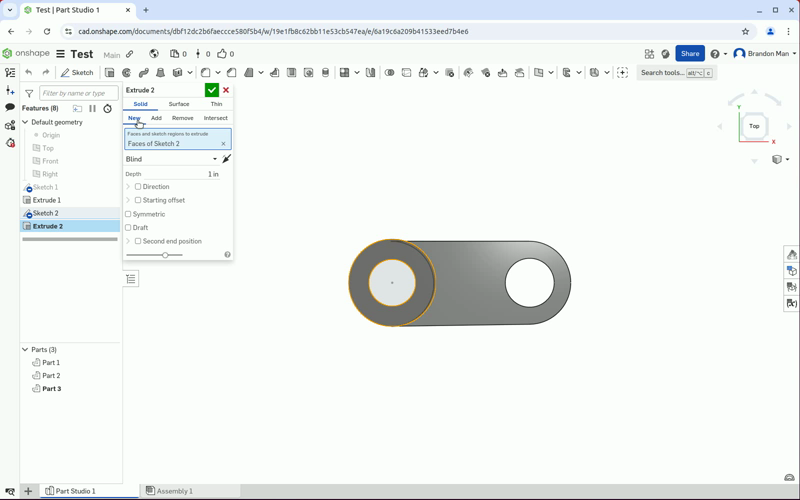
key(tab, 4)
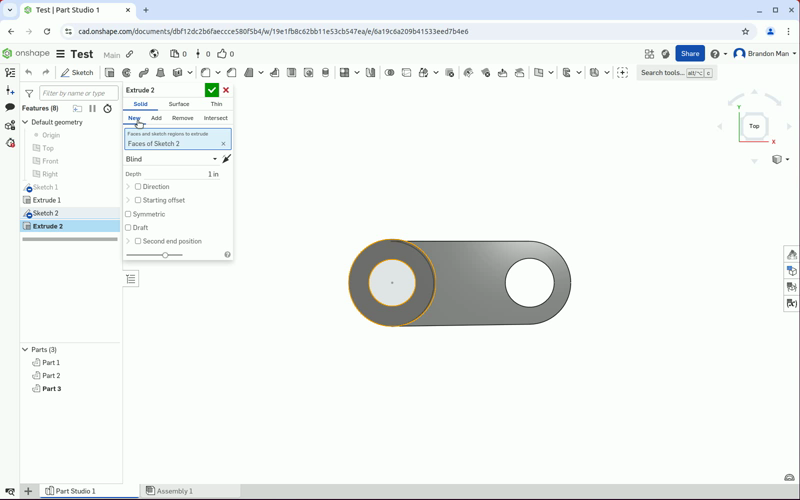
text(16.85)
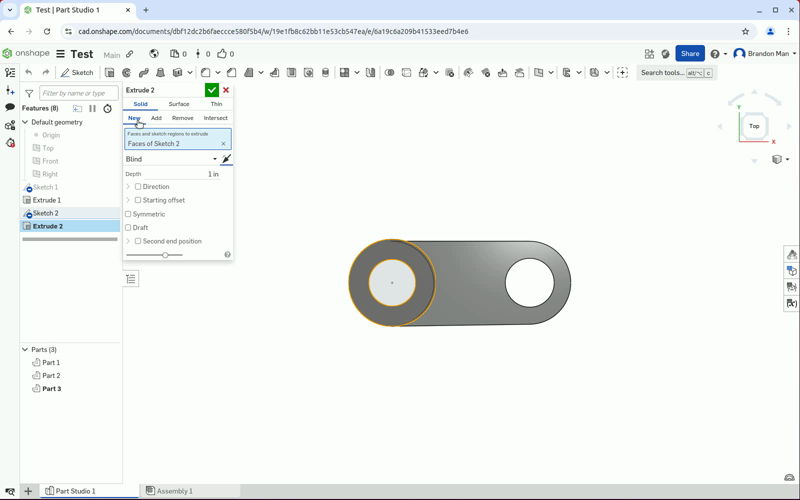
key(enter)
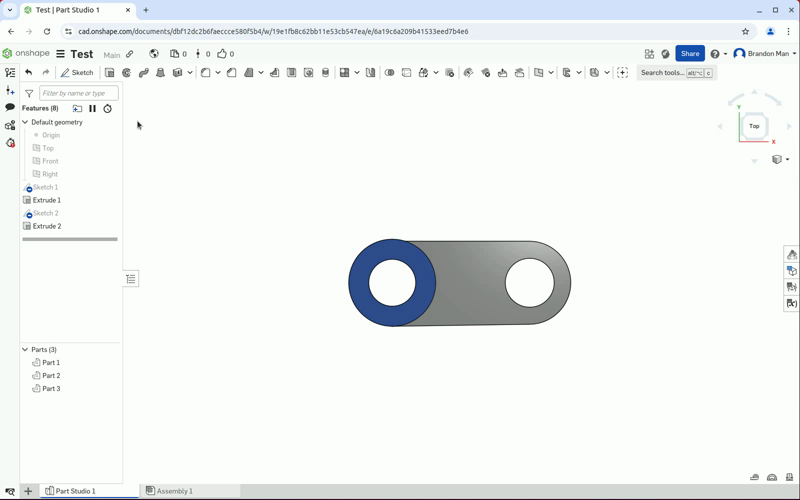
key(shift+h)
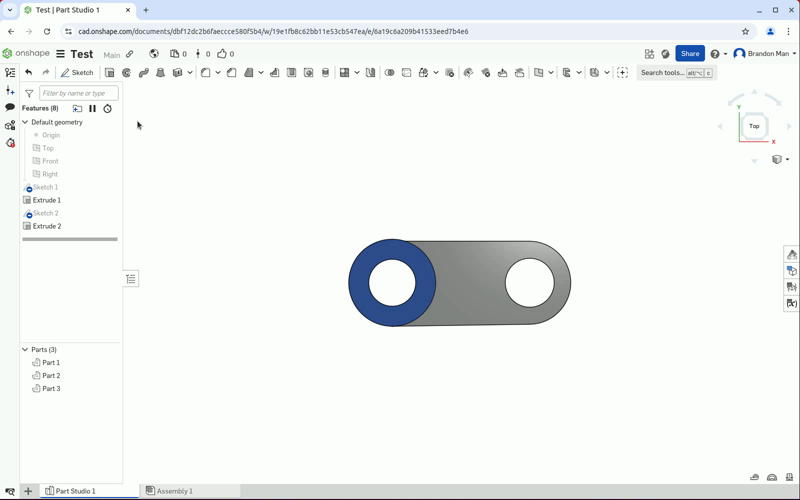
key(shift+h)
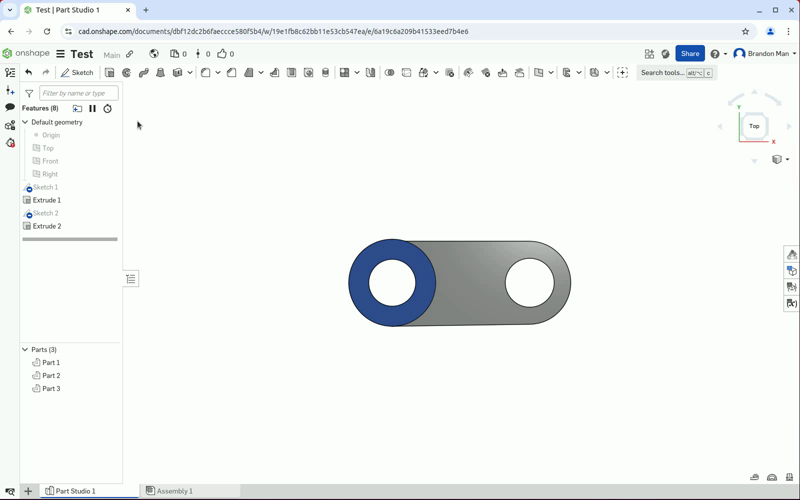
key(shift+7)
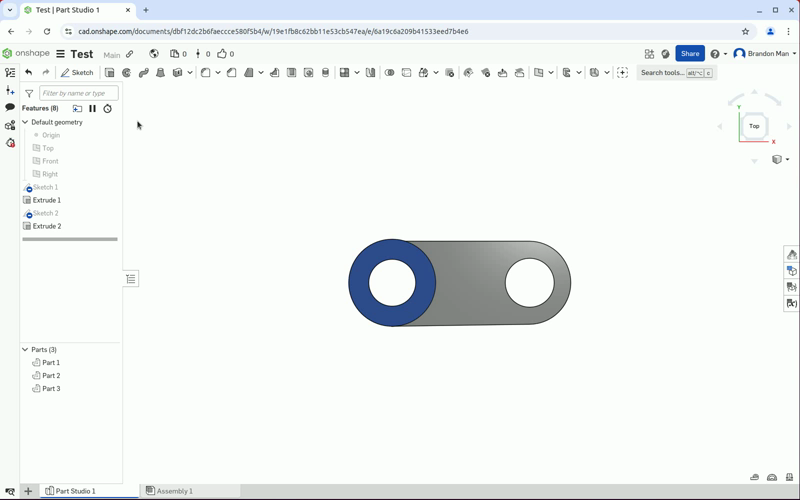
key(up, 3)
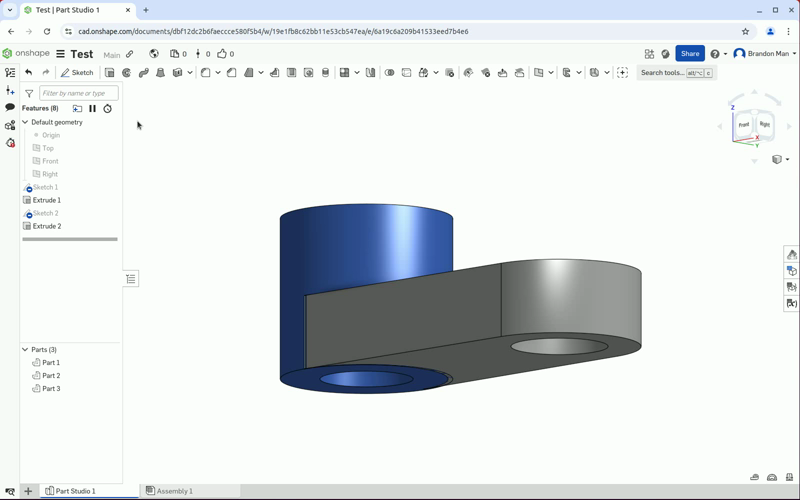
key(left, 3)
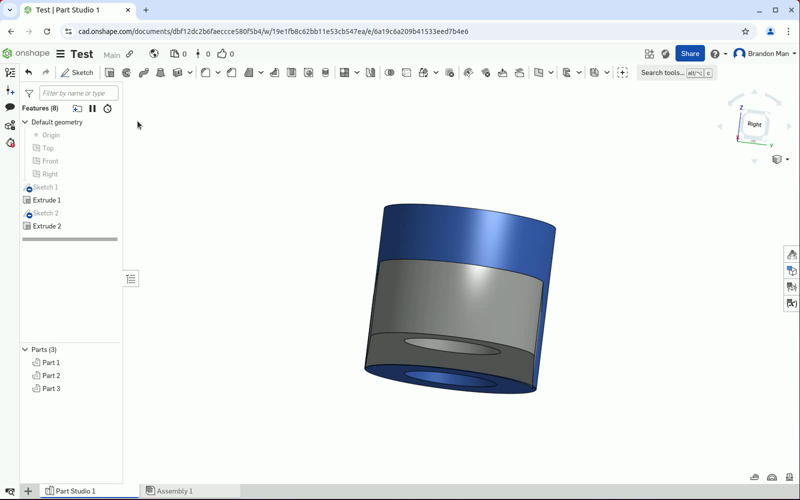
key(right, 3)
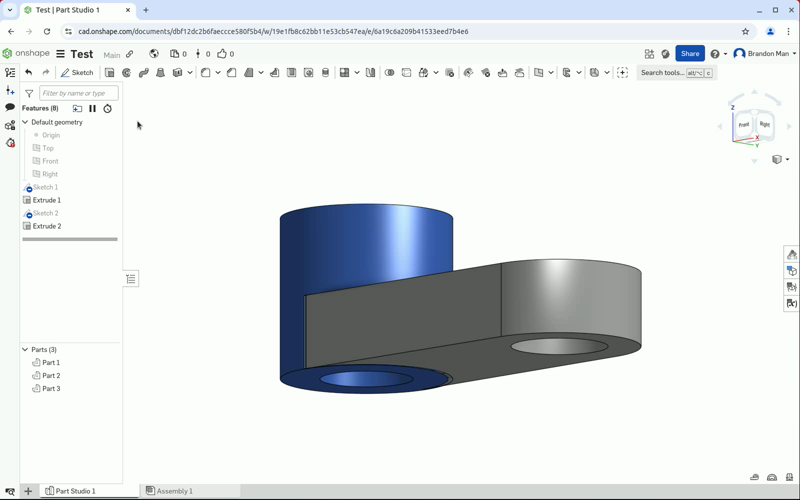
key(down, 3)
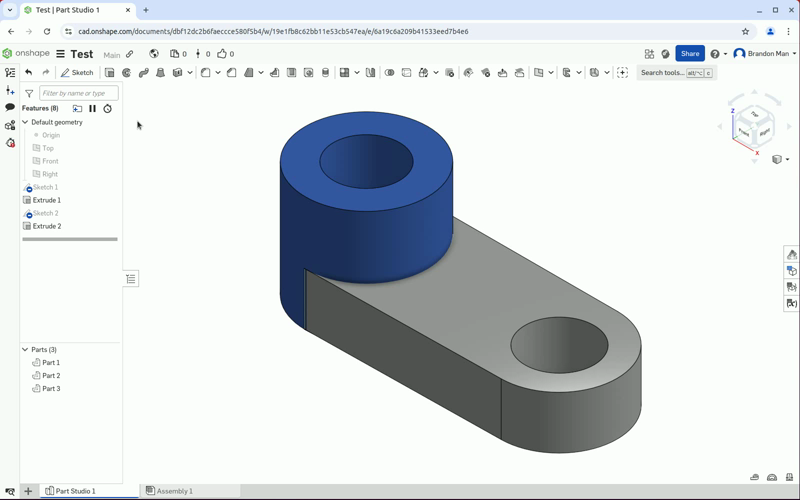
mouse_move(73, 189)
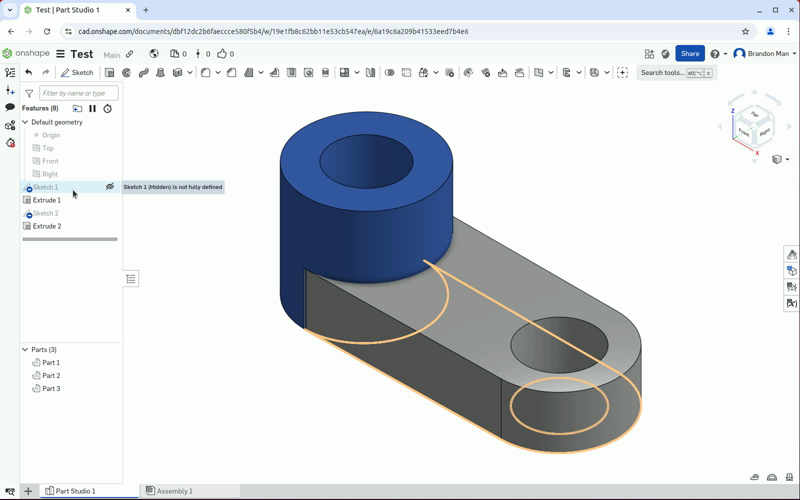
click(73, 189)